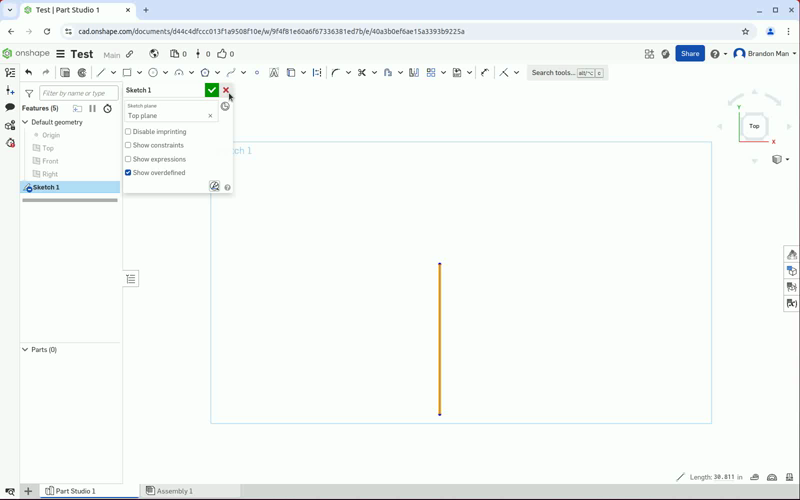
key(shift+h)
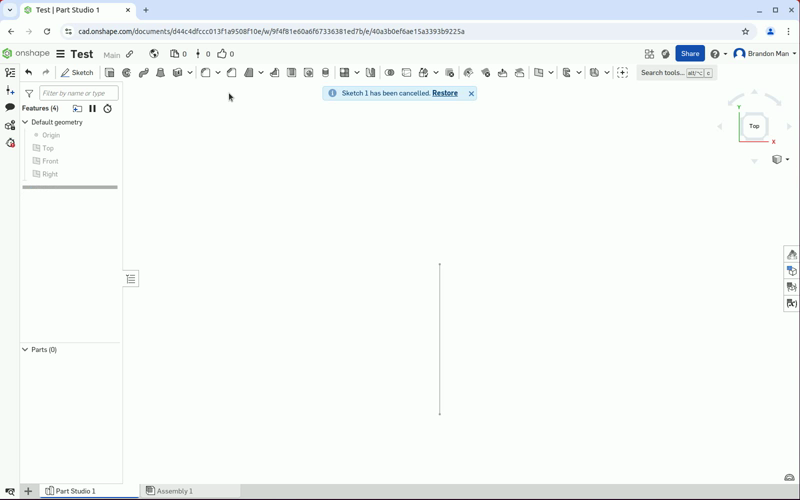
mouse_move(73, 352)
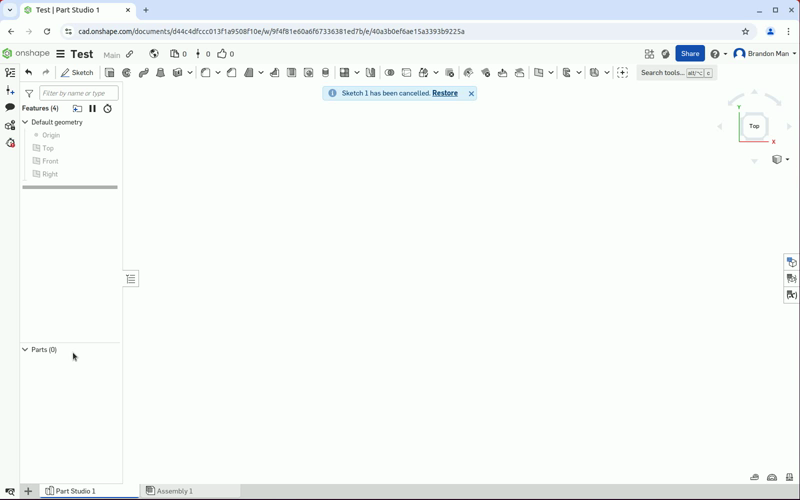
key(y)
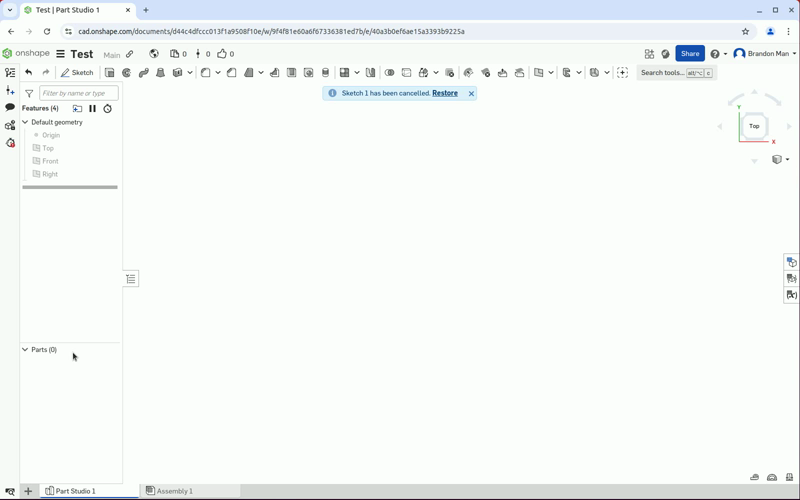
key(shift+p)
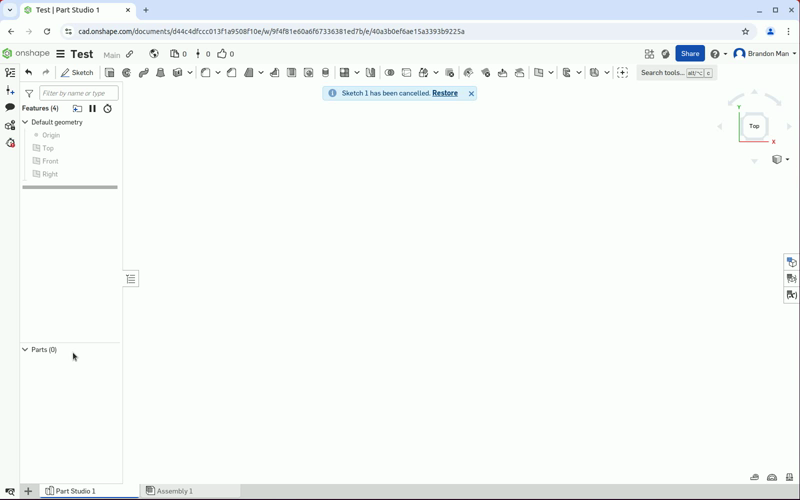
key(space)
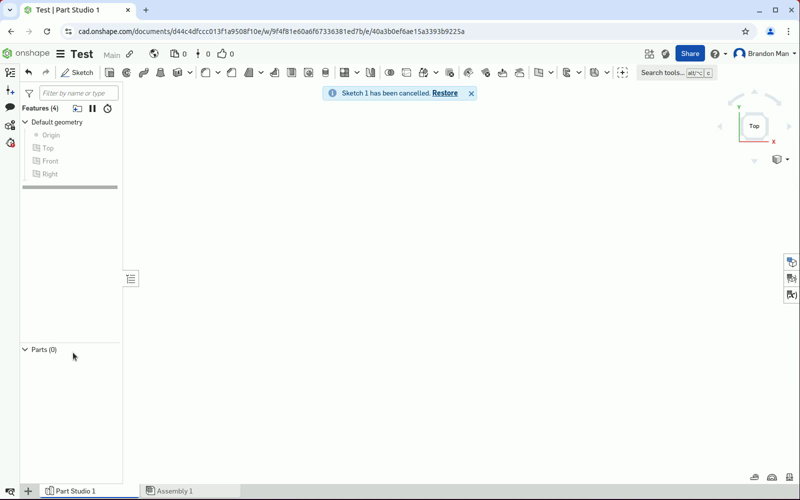
key_down(shift)
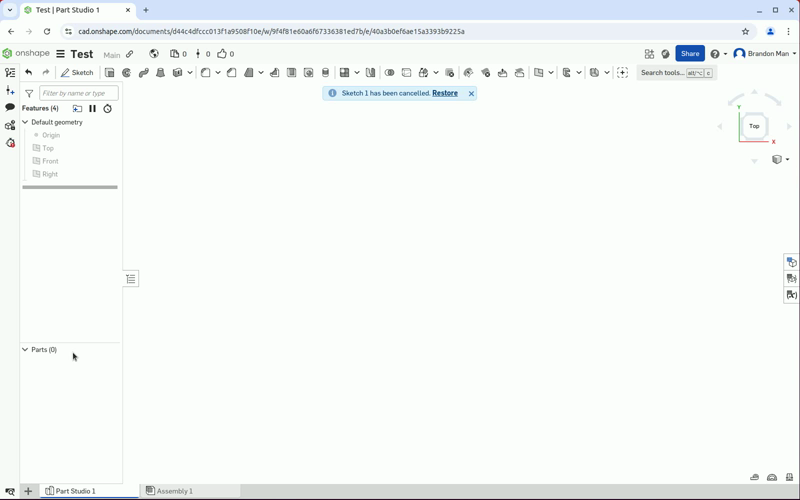
key(up)
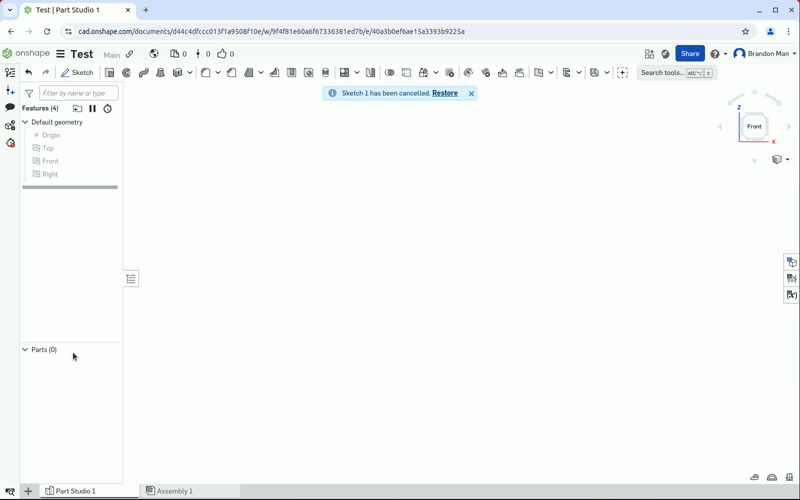
key_up(shift)
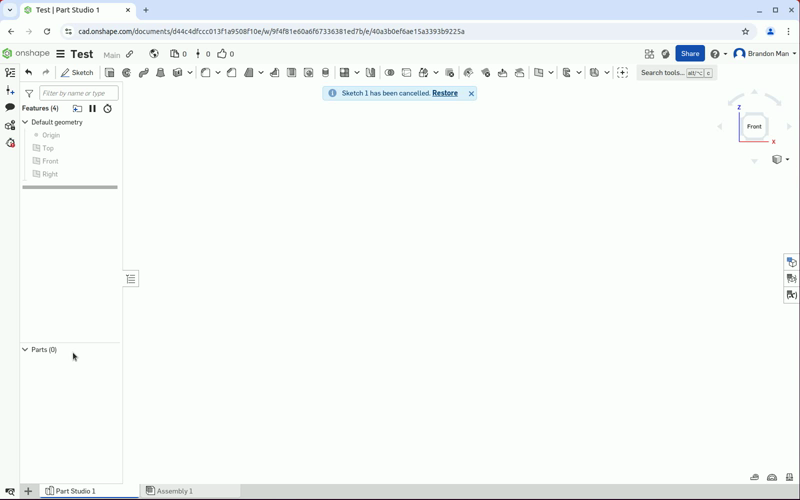
mouse_move(73, 352)
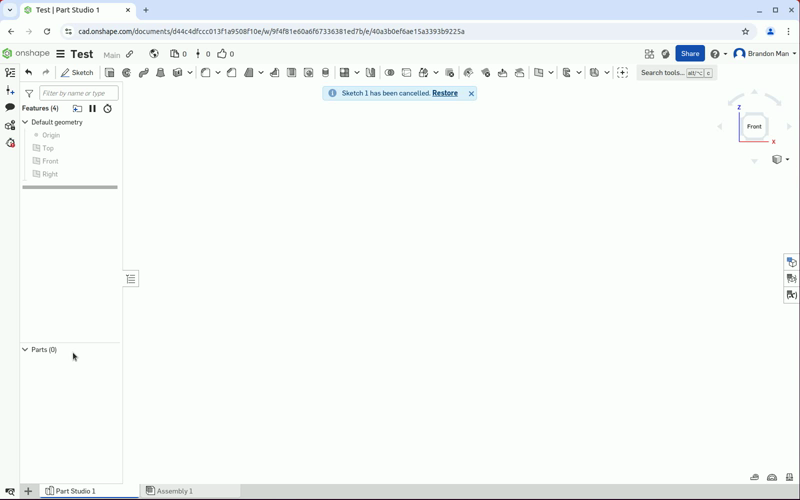
key(shift+y)
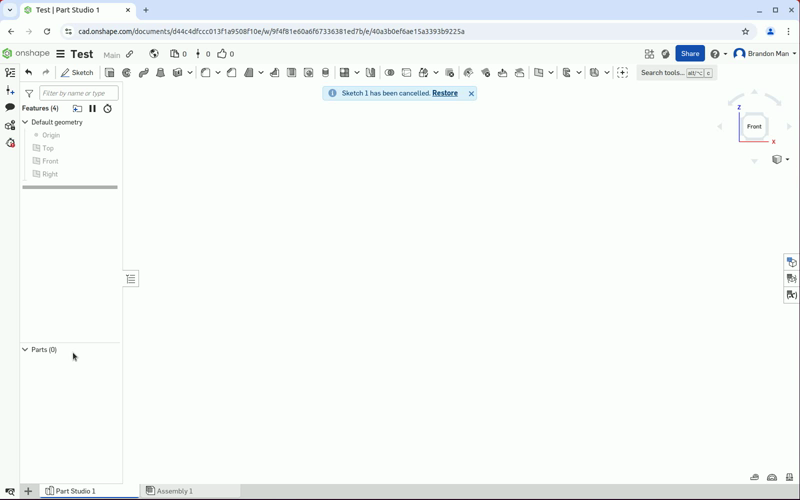
key(shift+s)
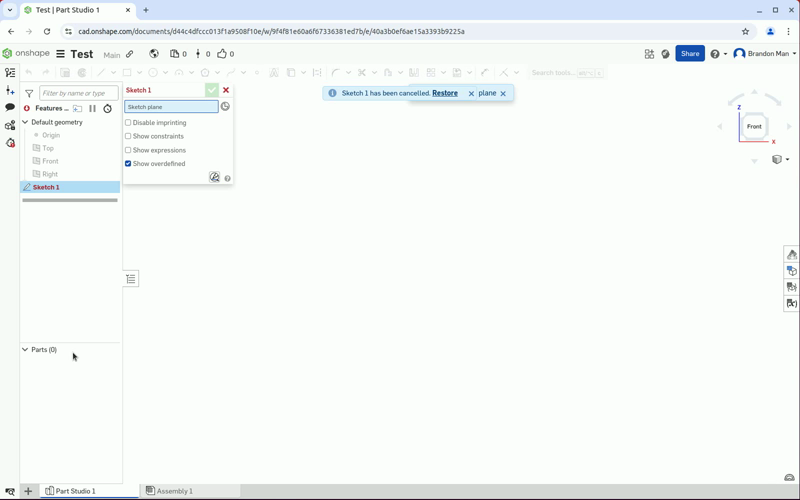
mouse_move(73, 163)
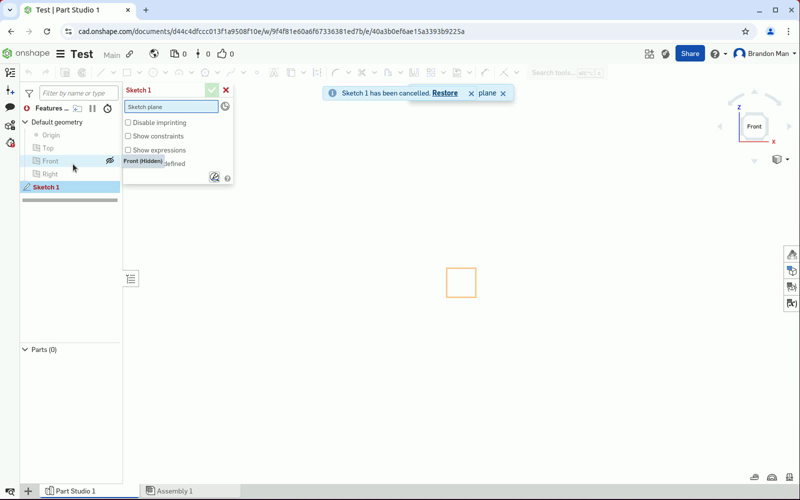
click(73, 163)
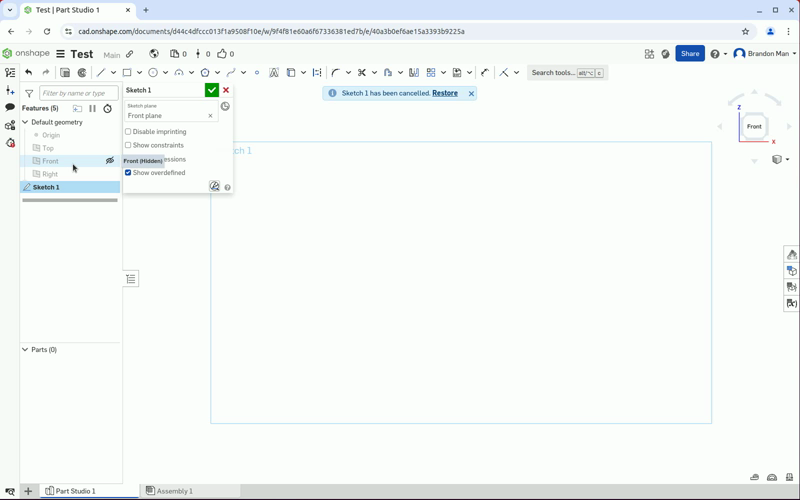
mouse_move(73, 352)
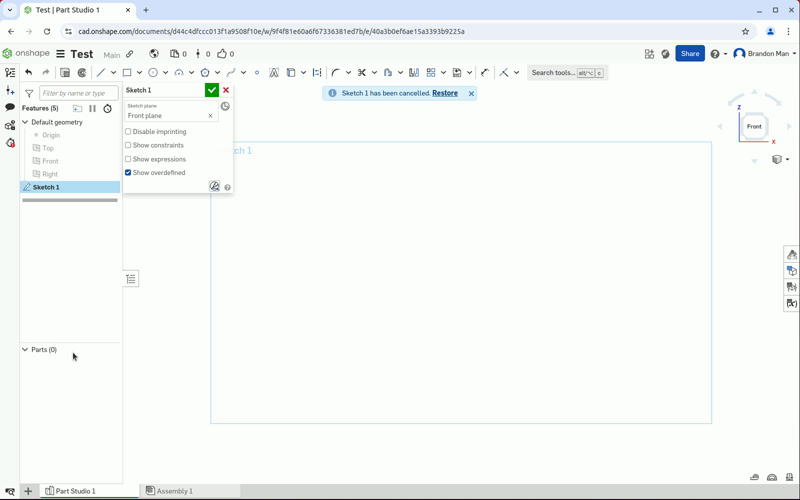
key(y)
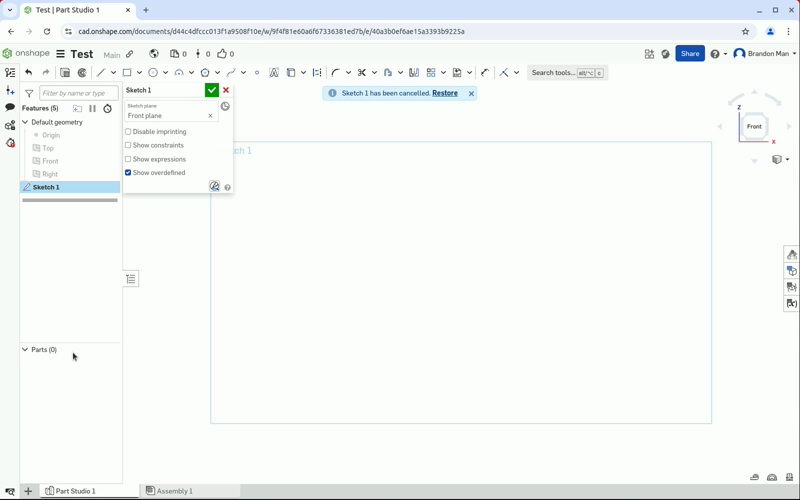
key(c)
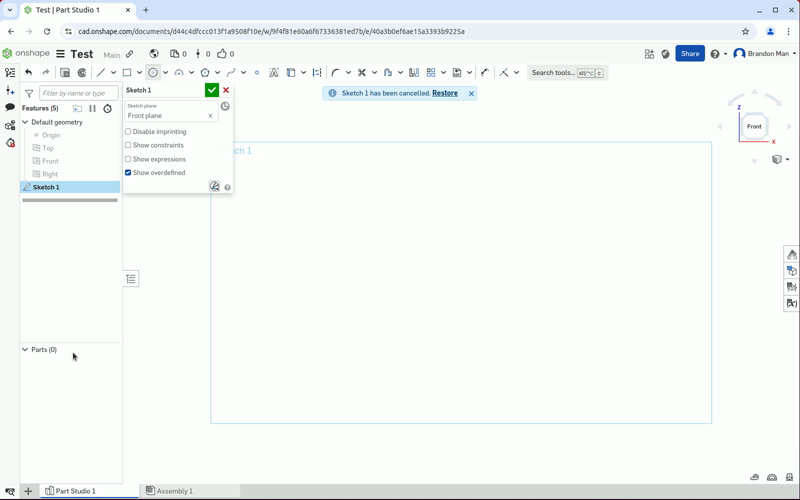
key_down(shift)
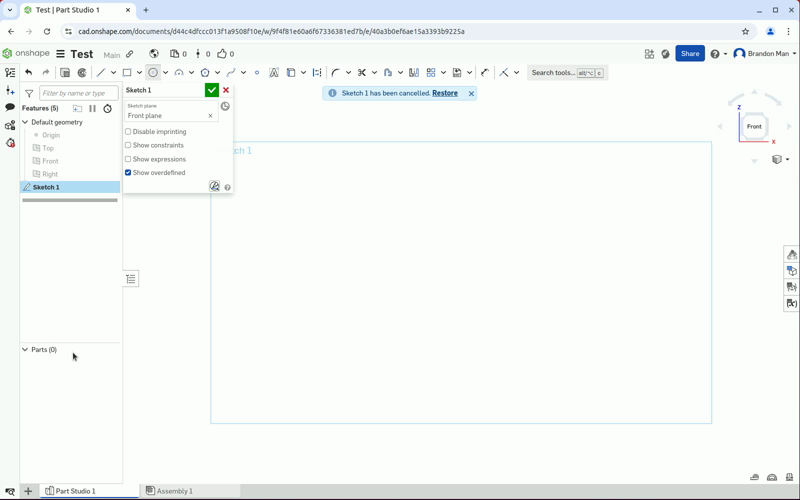
mouse_move(460, 282)
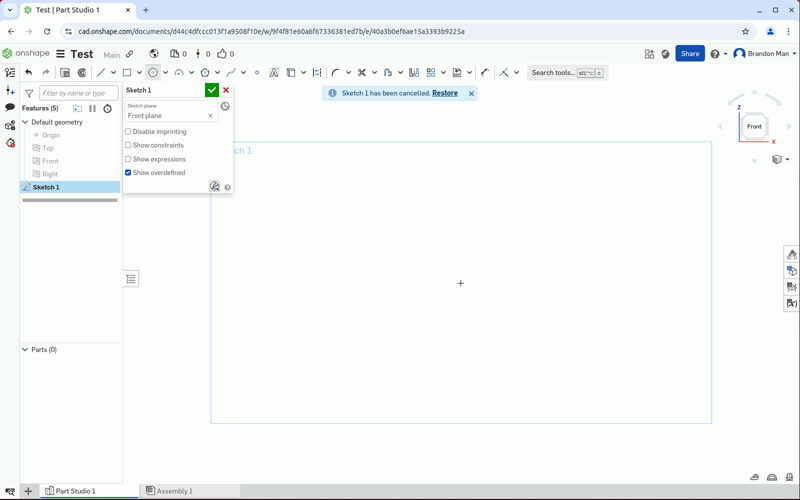
click(460, 282)
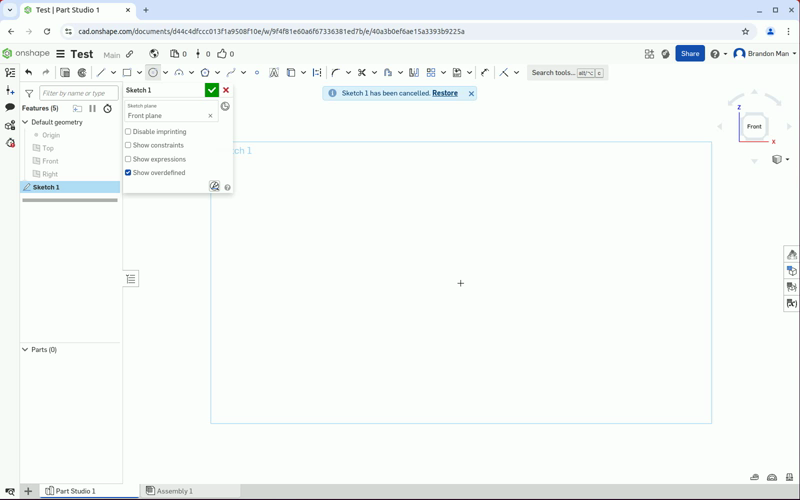
key_up(shift)
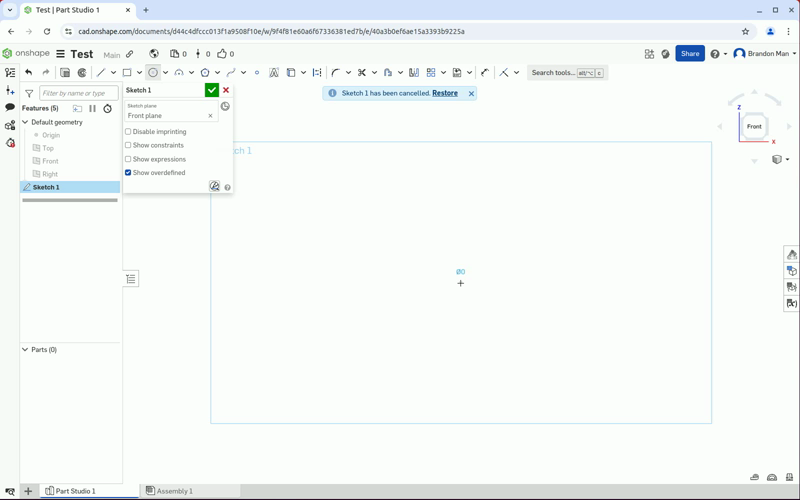
mouse_move(467, 282)
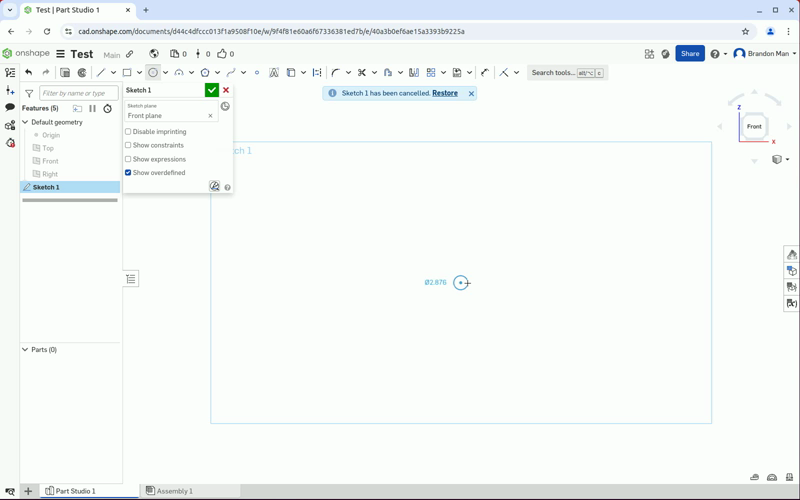
click(467, 282)
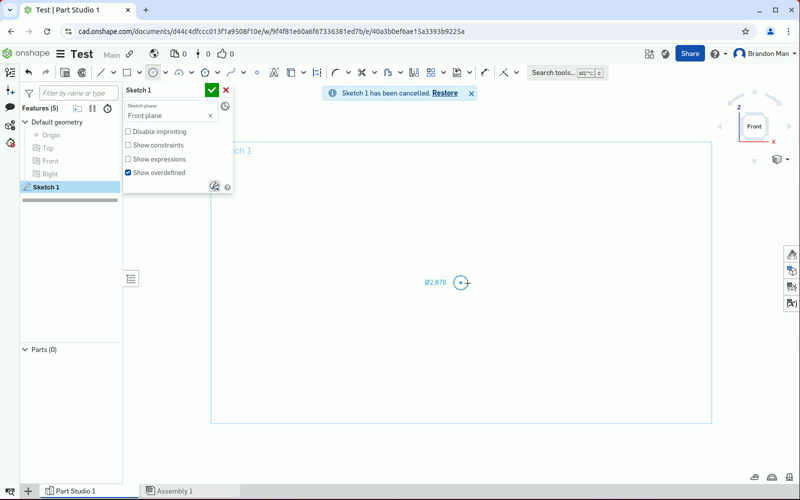
key(esc)
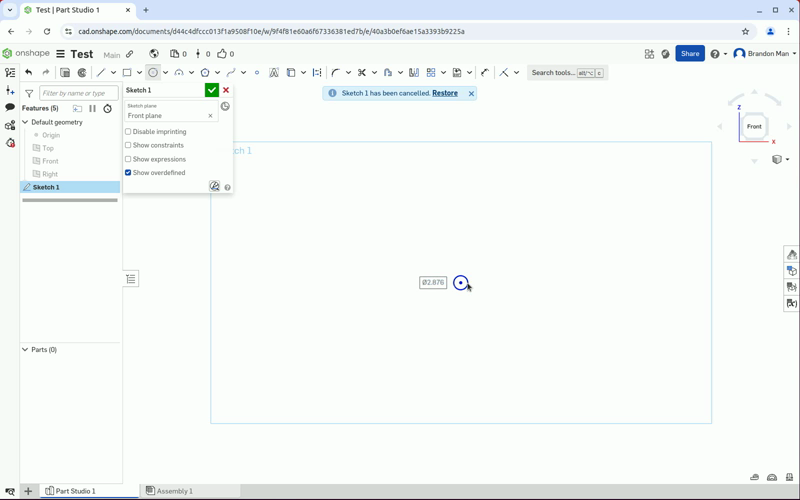
mouse_move(464, 287)
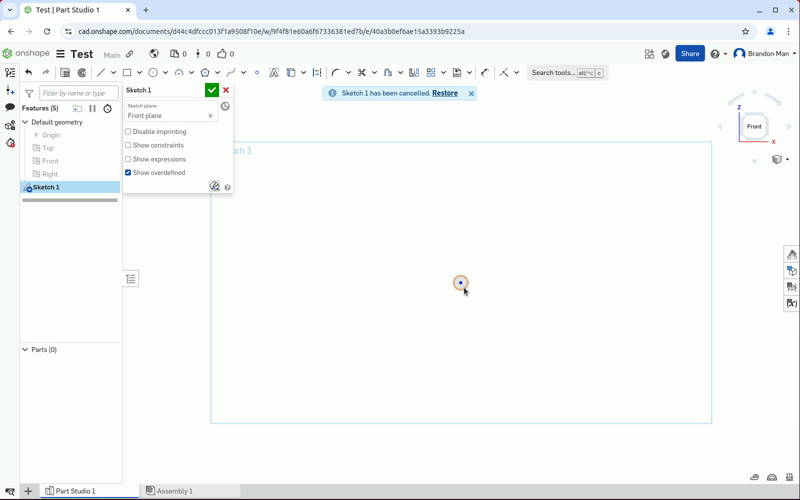
scroll(6)
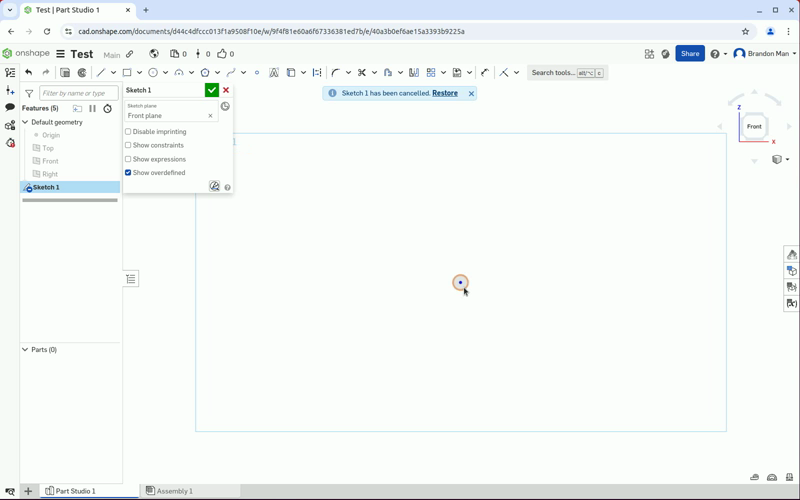
scroll(6)
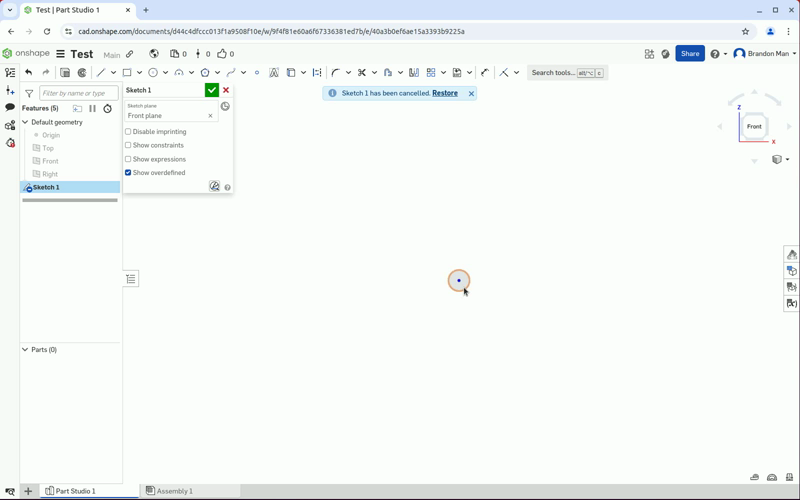
scroll(6)
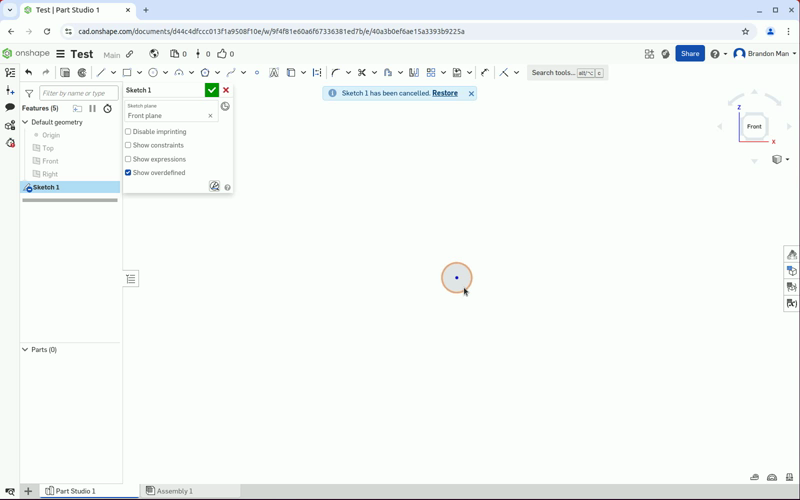
scroll(6)
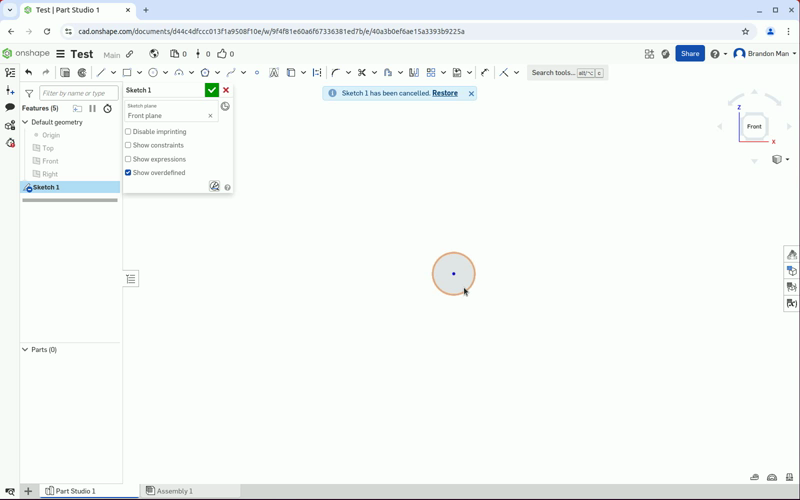
scroll(6)
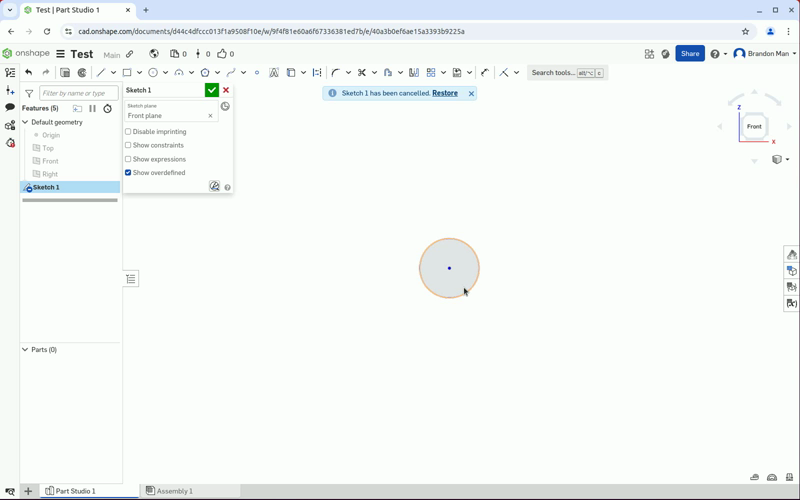
scroll(6)
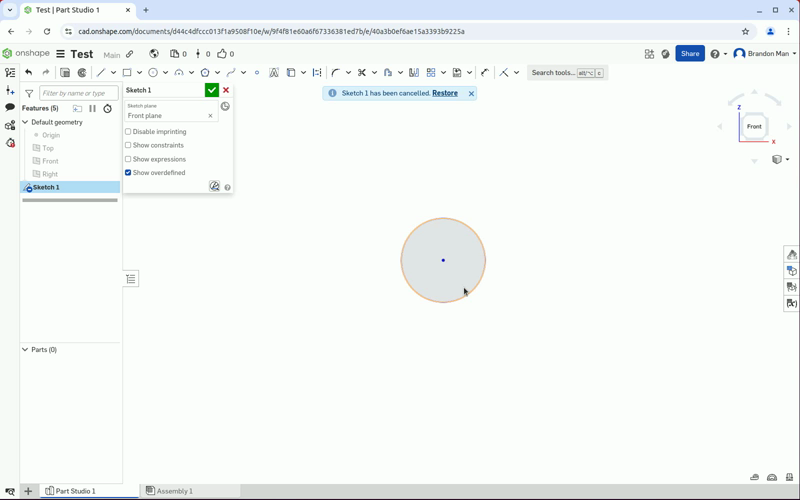
scroll(6)
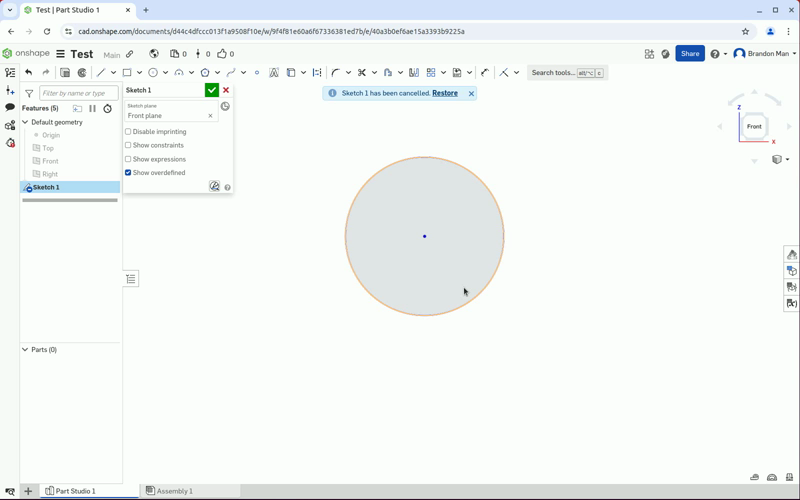
click(464, 287)
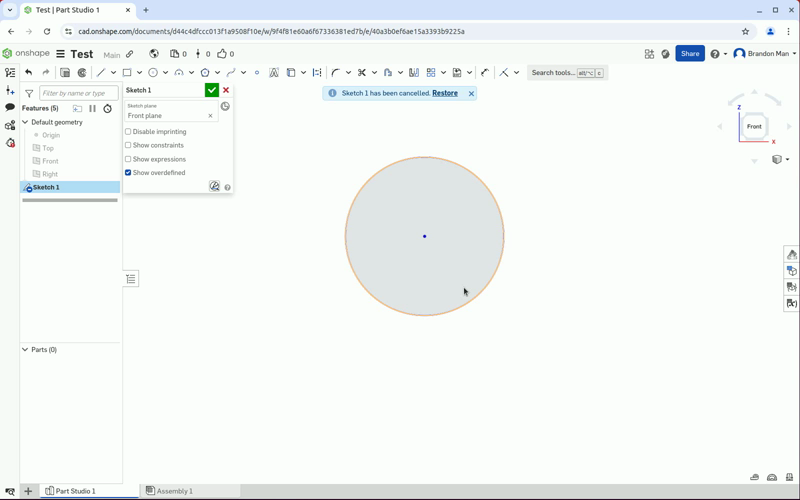
scroll(-6)
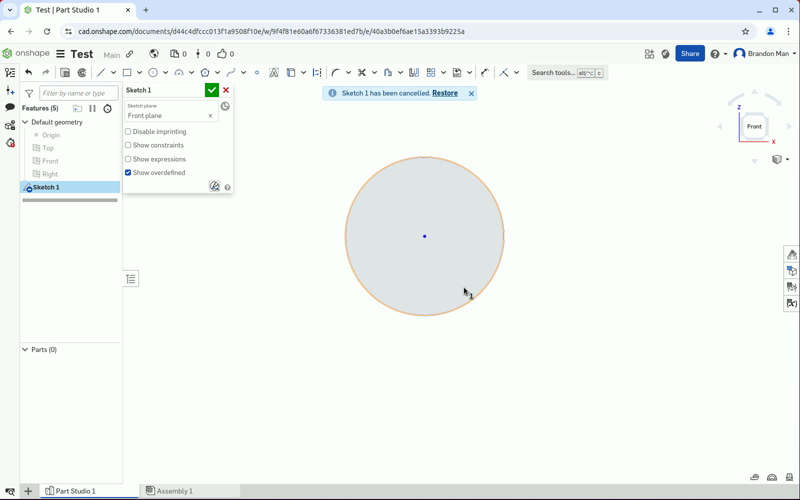
scroll(-6)
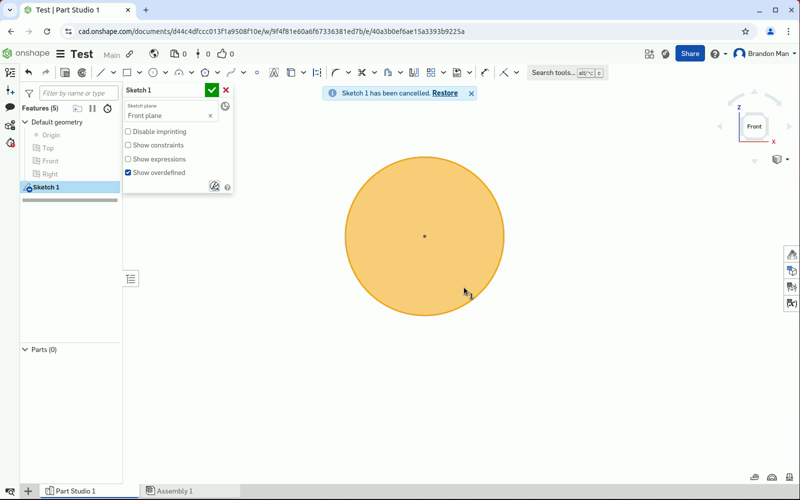
scroll(-6)
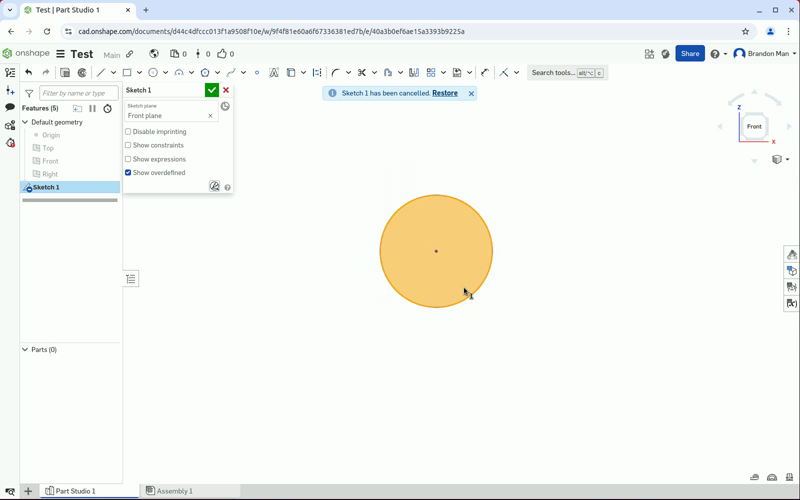
scroll(-6)
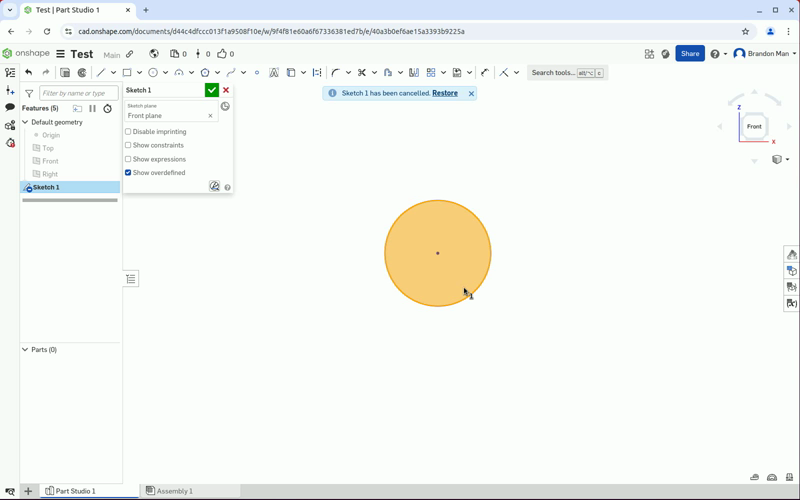
scroll(-6)
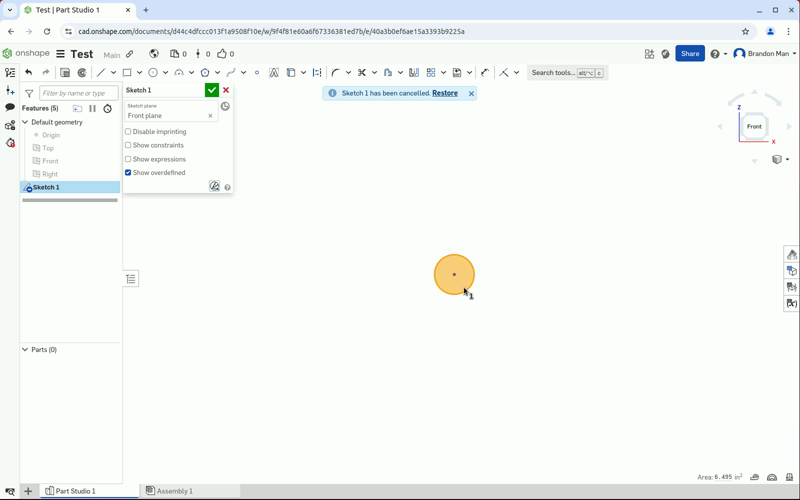
scroll(-6)
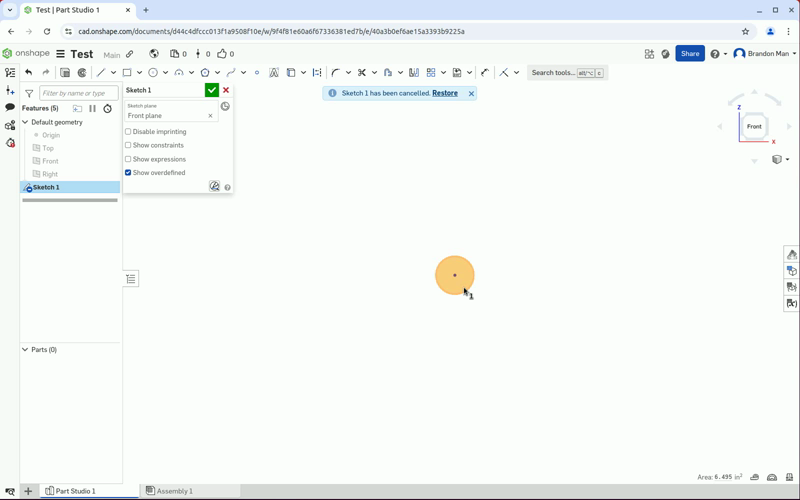
scroll(-6)
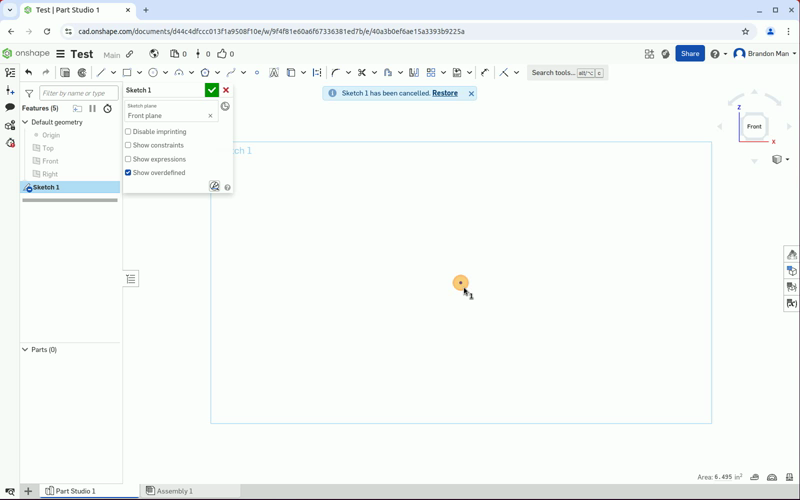
mouse_move(73, 352)
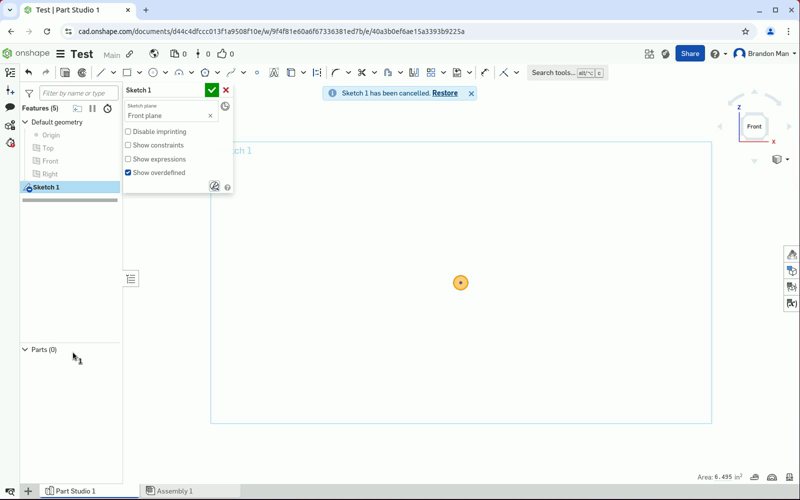
key(shift+y)
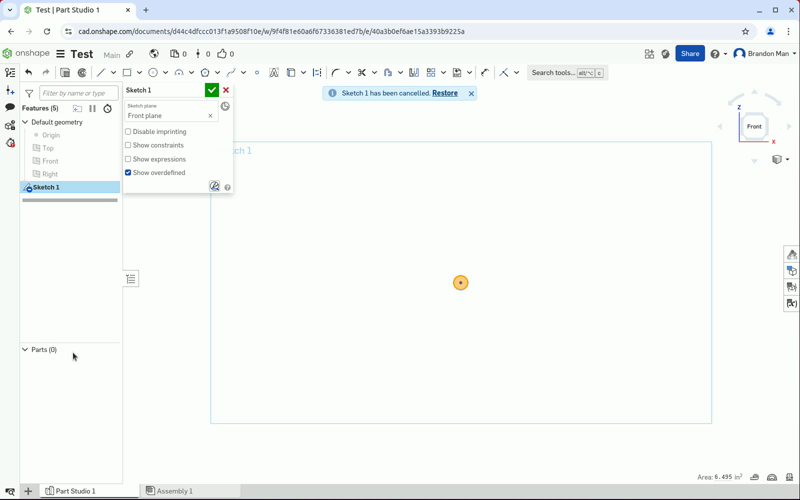
key(shift+e)
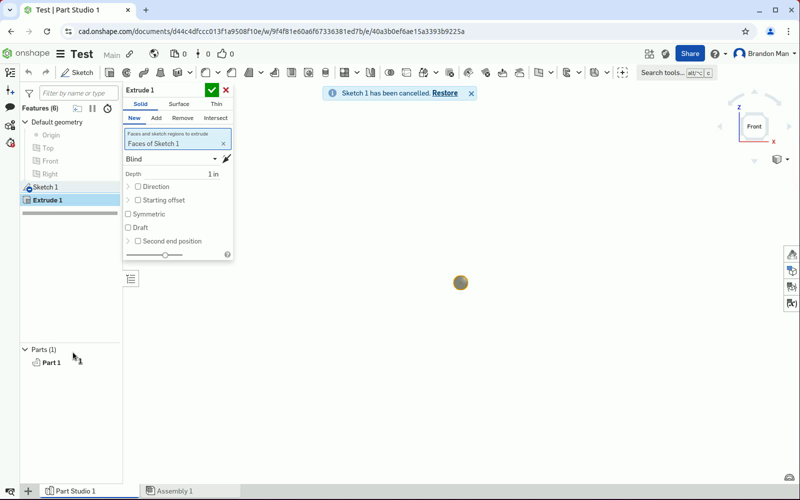
mouse_move(143, 106)
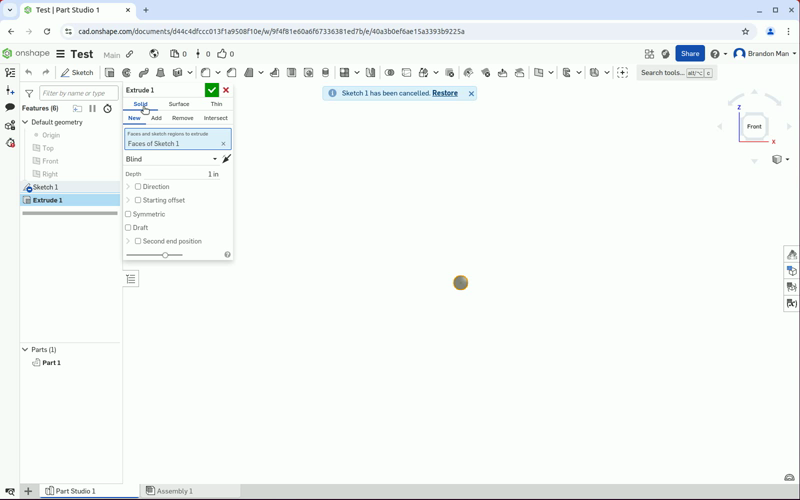
click(143, 106)
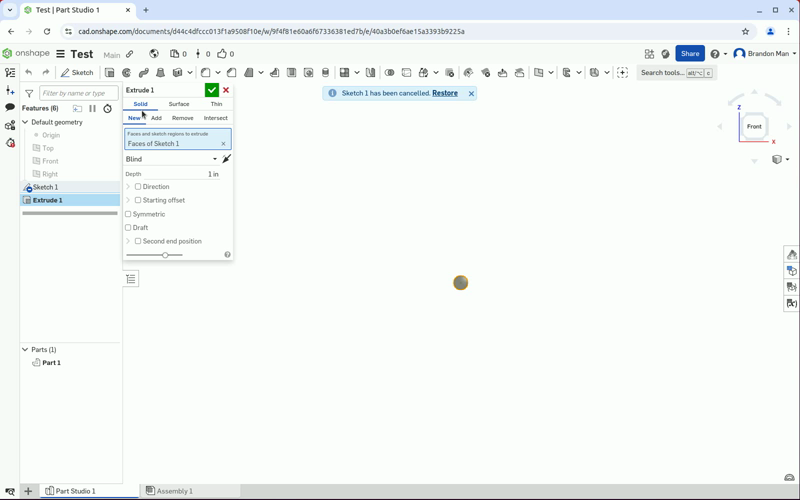
mouse_move(137, 120)
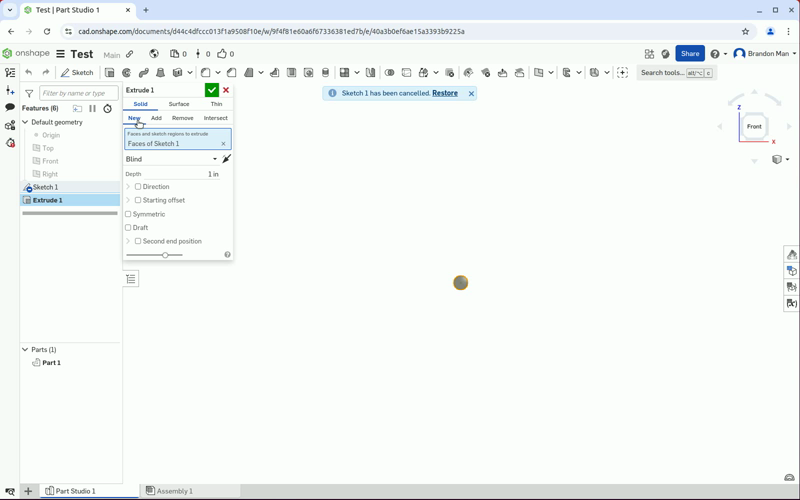
click(137, 120)
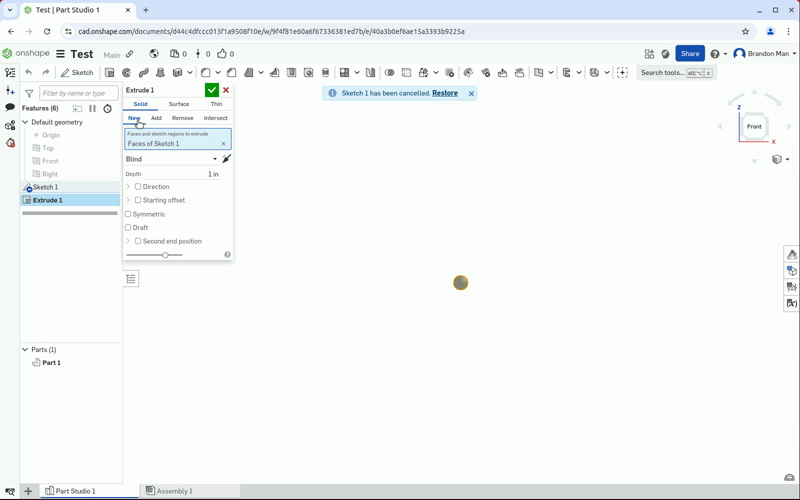
key(tab, 4)
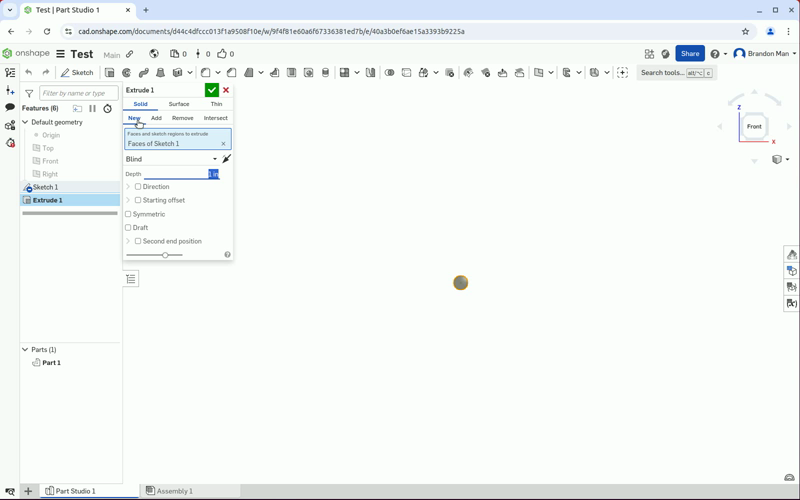
text(23.108)
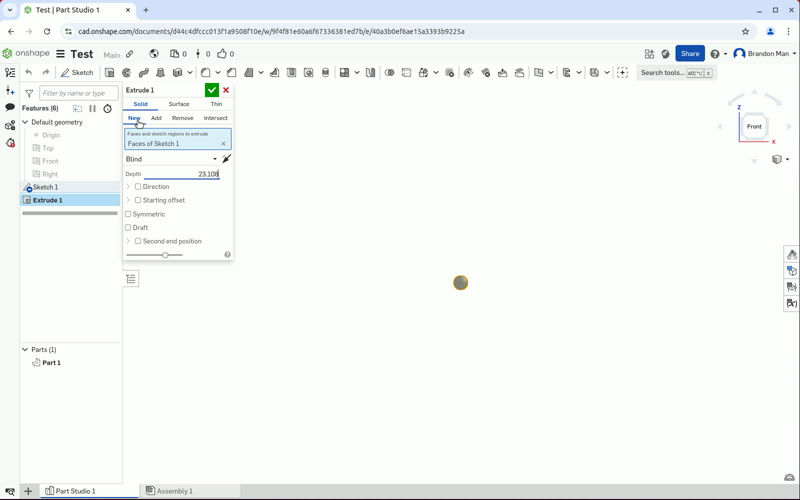
key(enter)
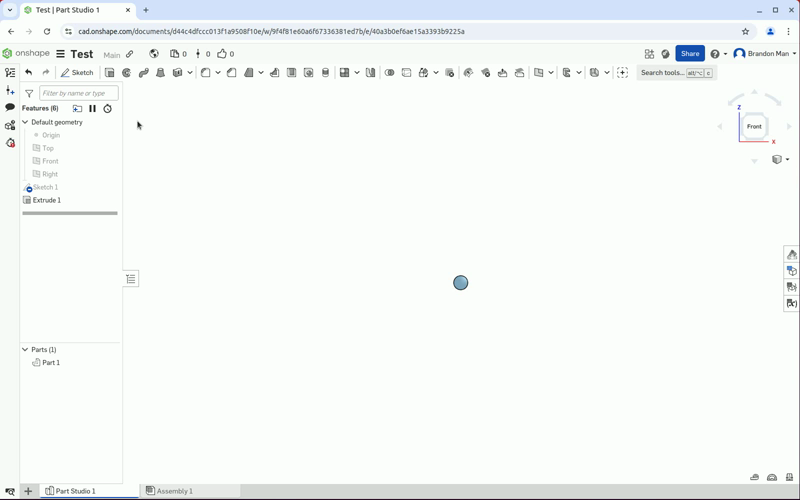
key(shift+h)
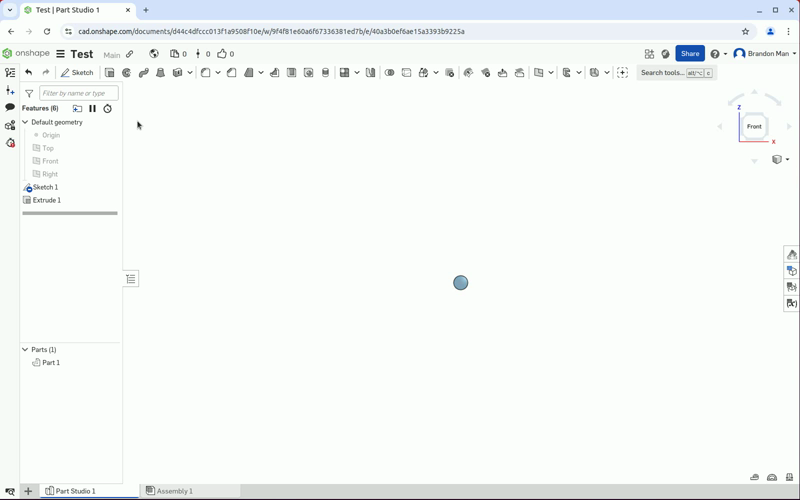
key(shift+h)
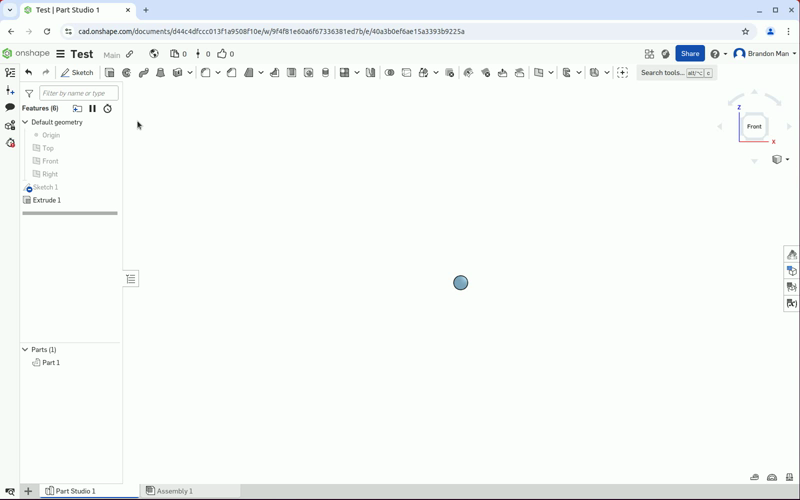
mouse_move(73, 189)
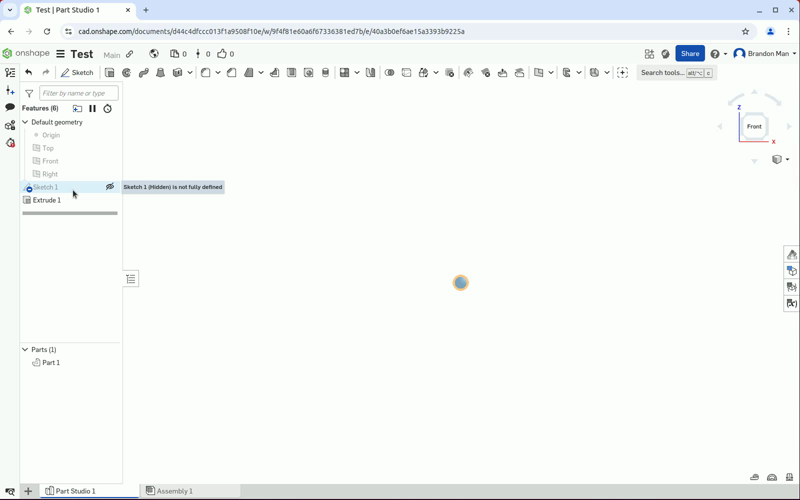
click(73, 189)
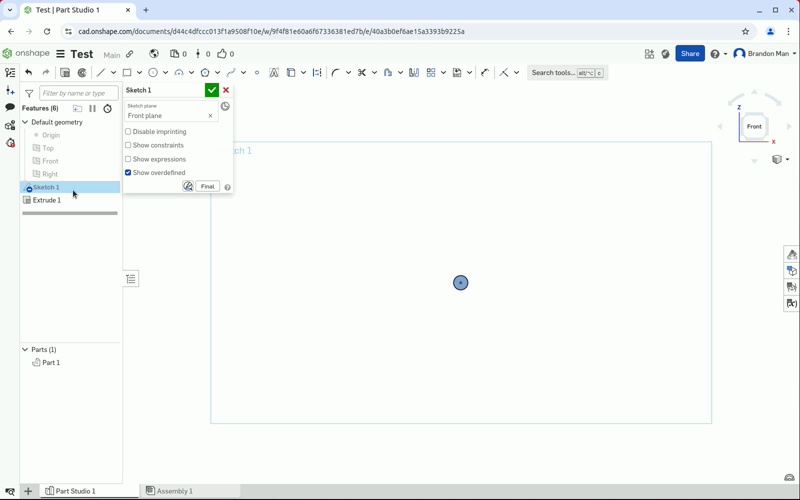
mouse_move(229, 92)
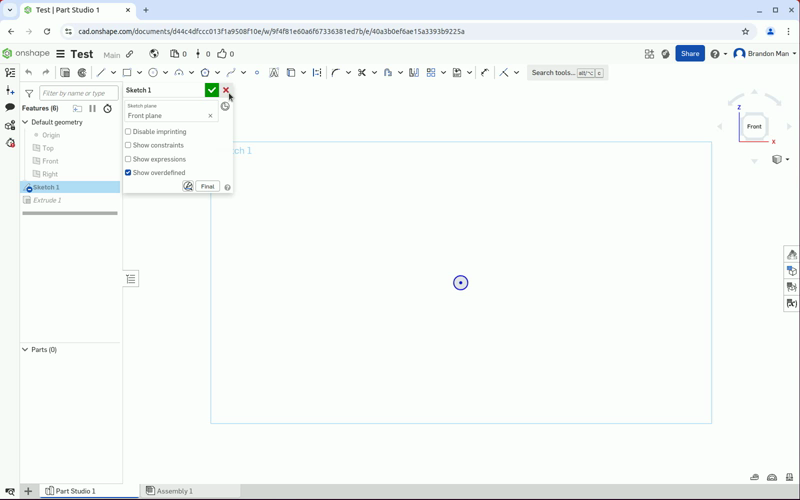
click(229, 92)
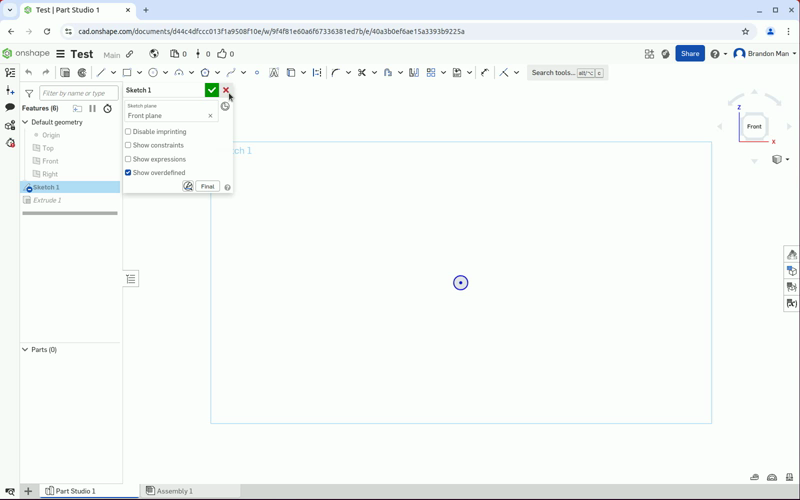
key(shift+s)
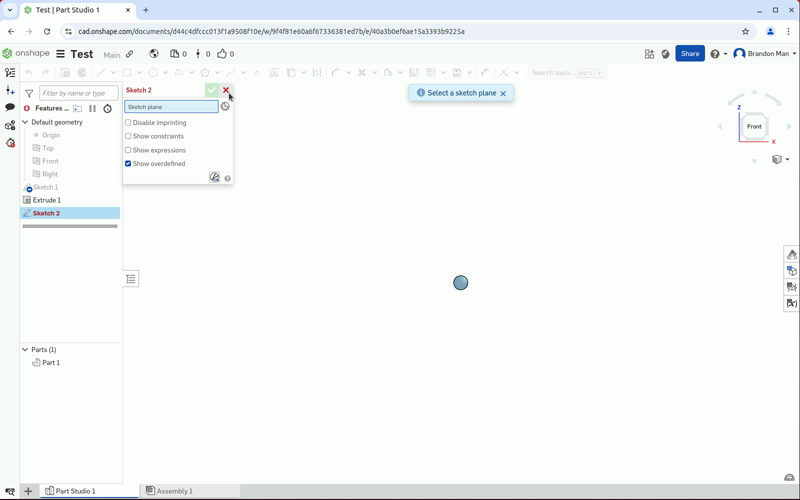
mouse_move(73, 163)
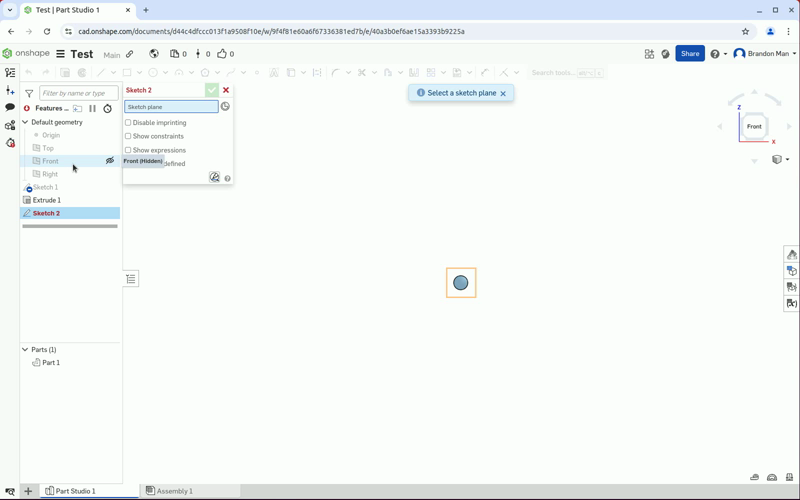
click(73, 163)
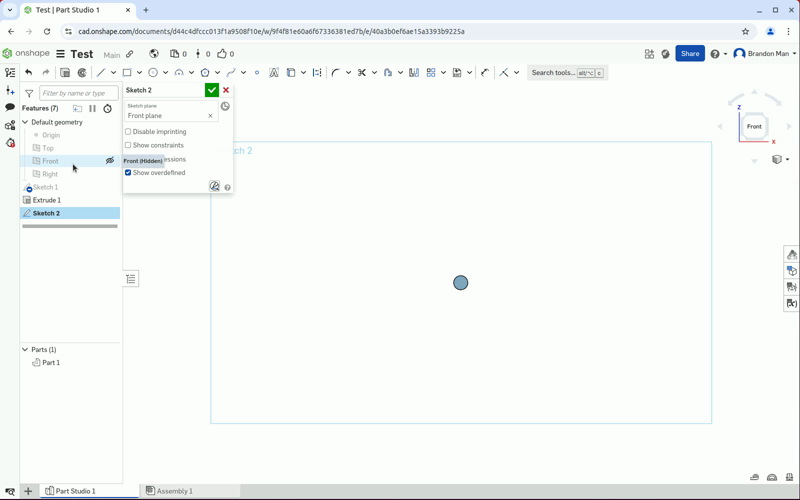
mouse_move(73, 352)
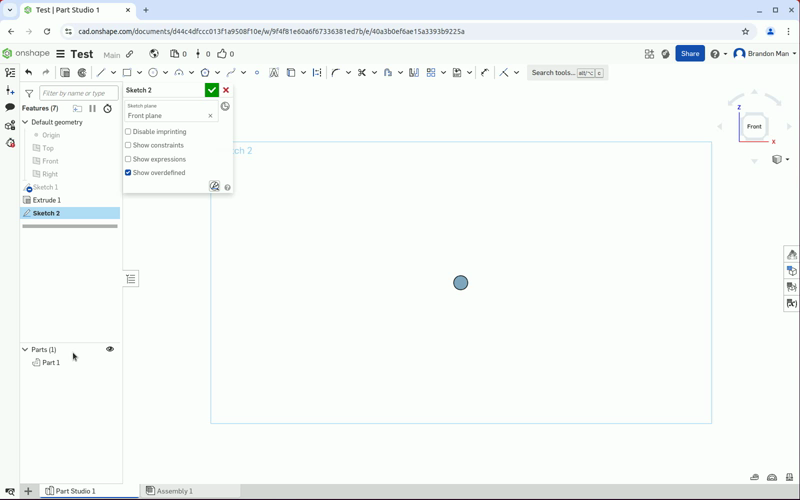
key(y)
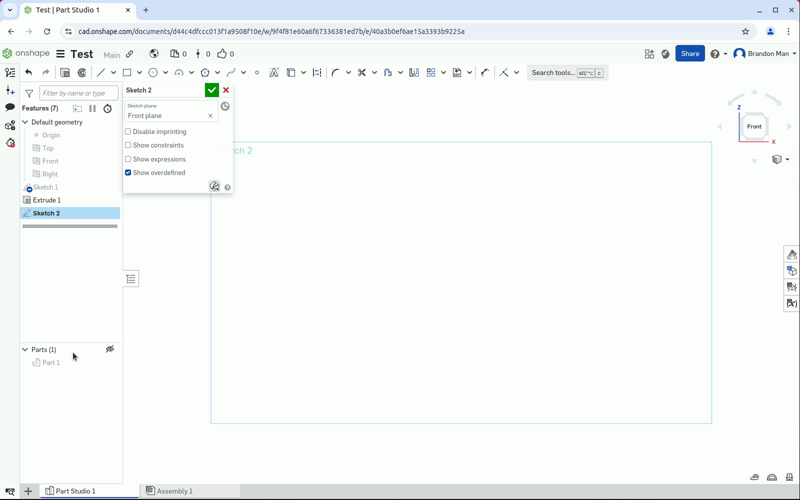
key(c)
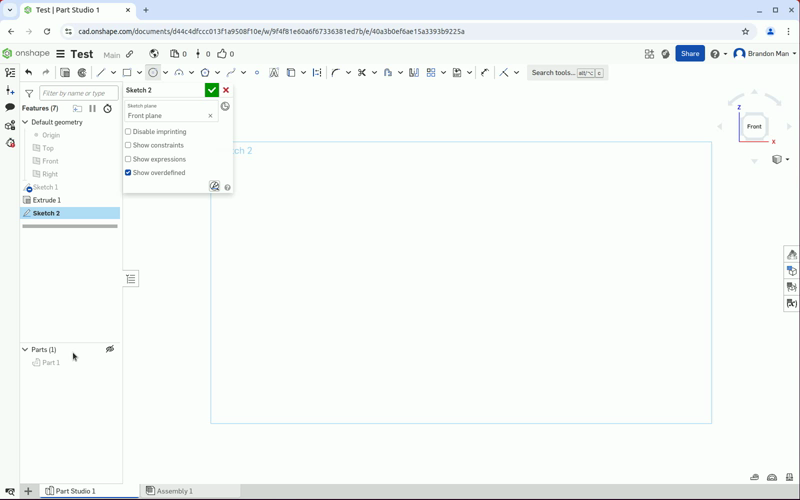
key_down(shift)
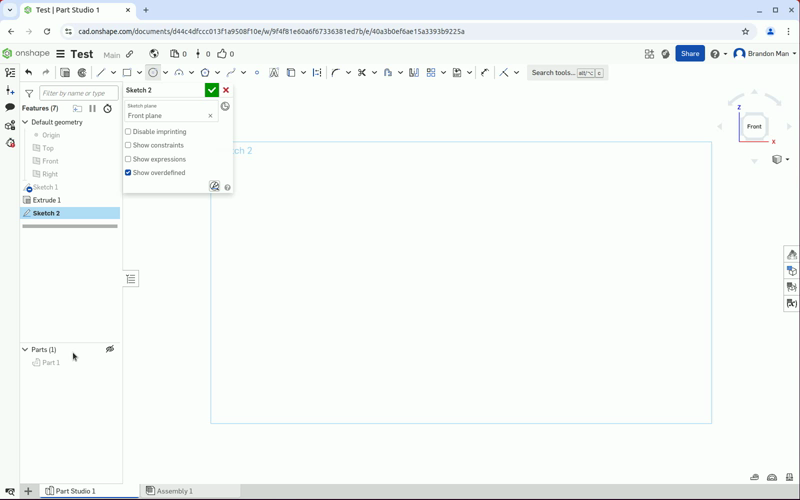
mouse_move(460, 295)
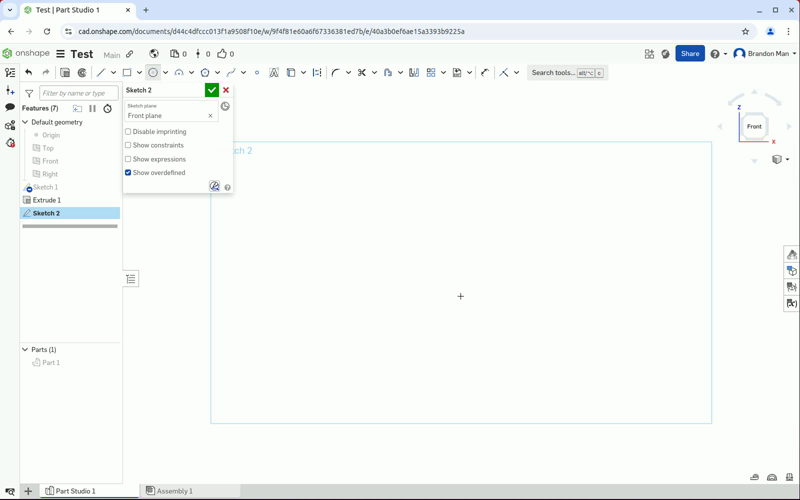
click(460, 295)
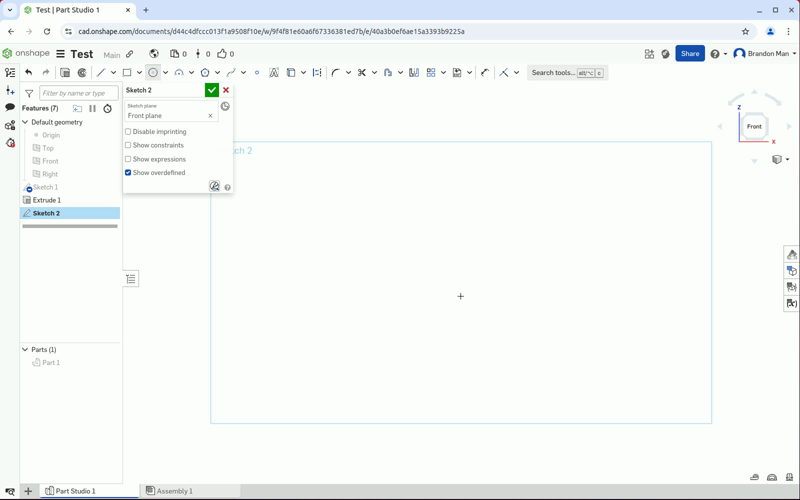
key_up(shift)
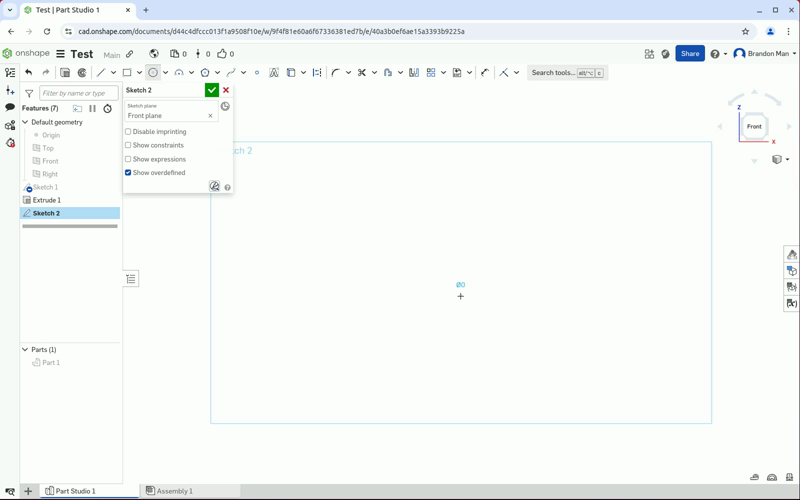
mouse_move(467, 295)
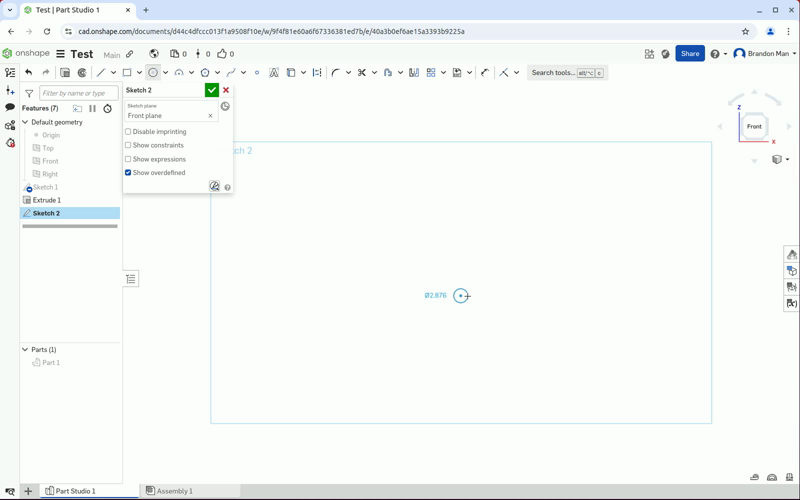
click(467, 295)
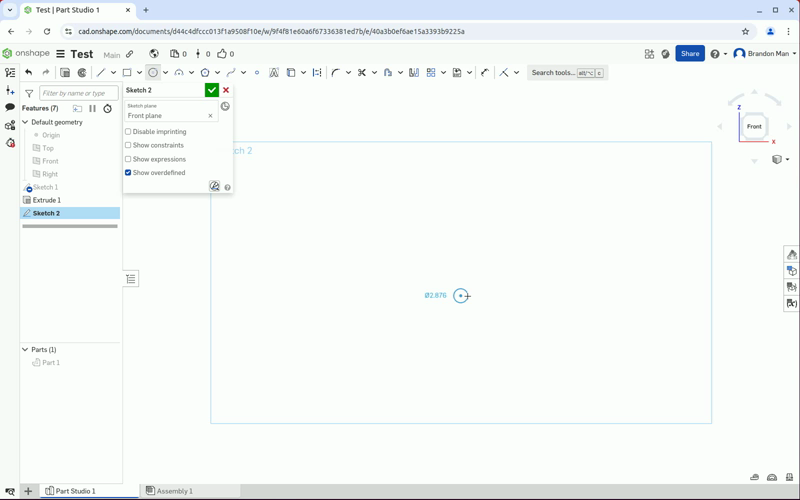
key(esc)
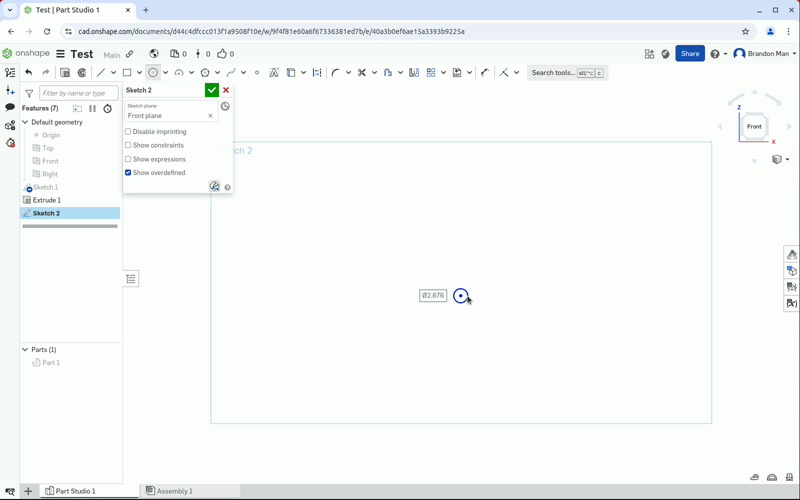
mouse_move(467, 298)
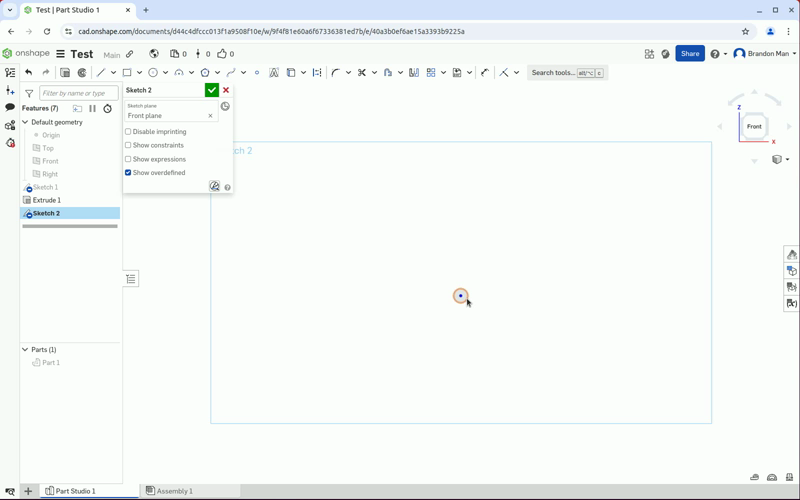
scroll(6)
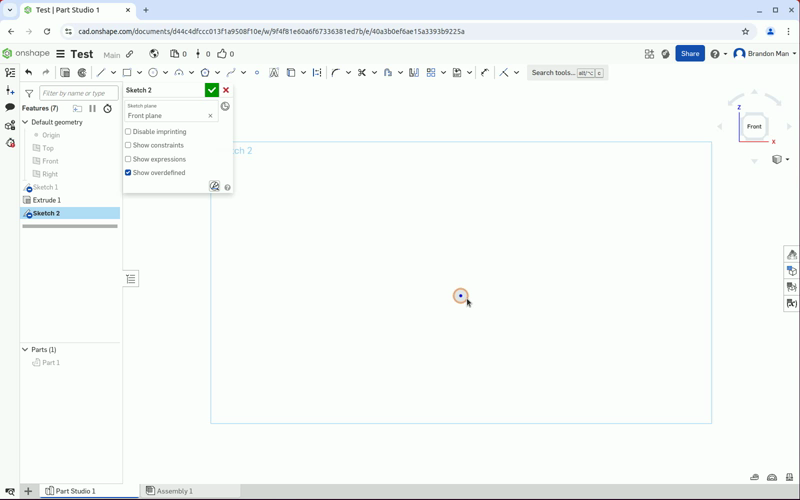
scroll(6)
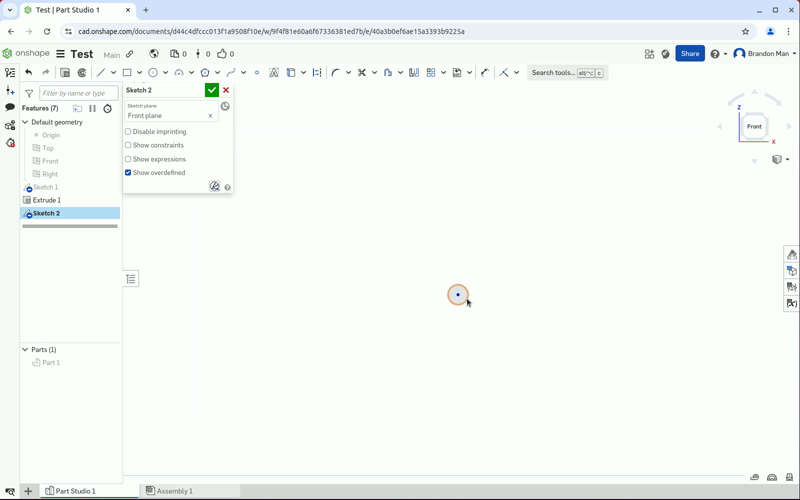
scroll(6)
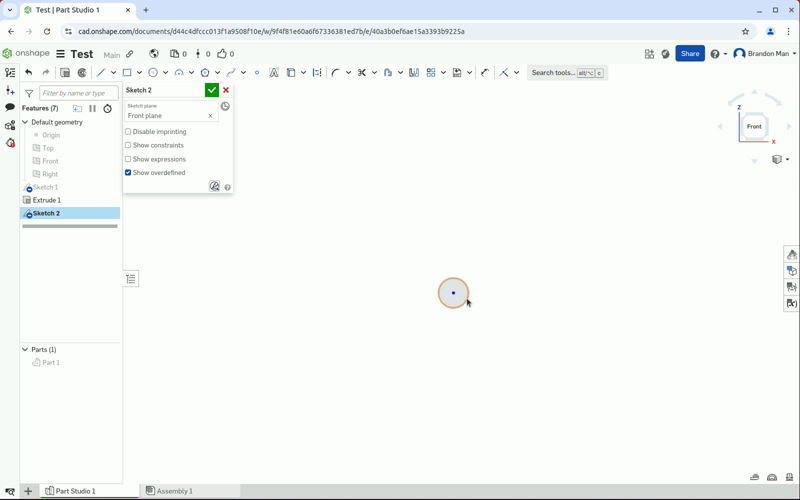
scroll(6)
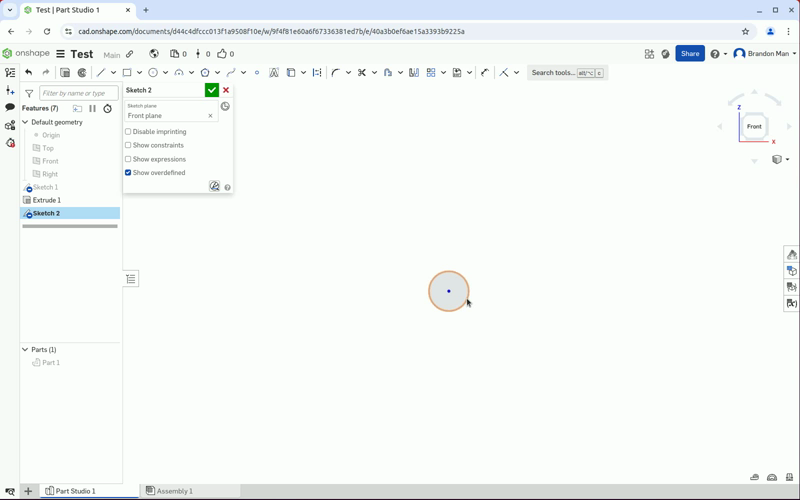
scroll(6)
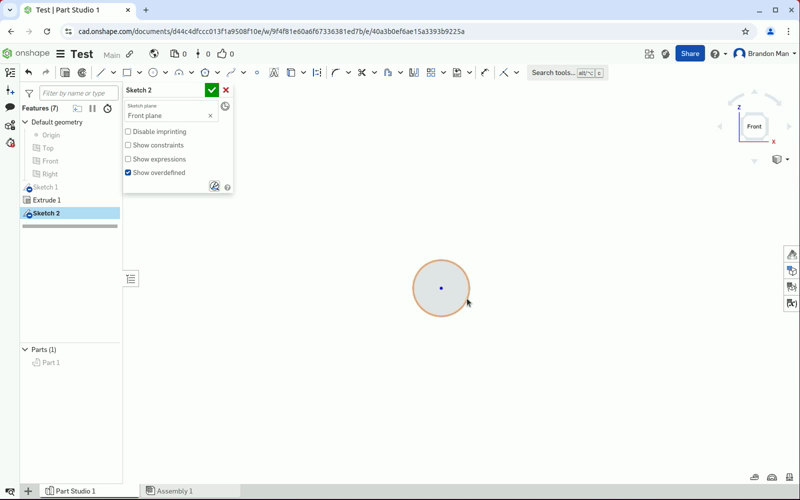
scroll(6)
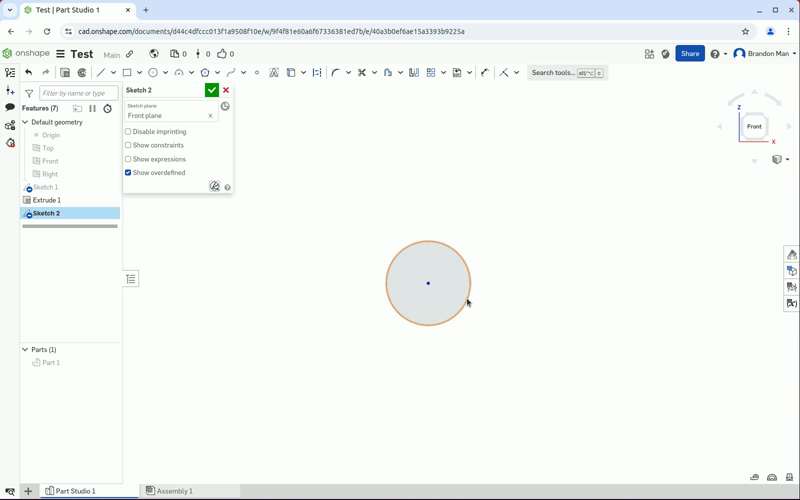
scroll(6)
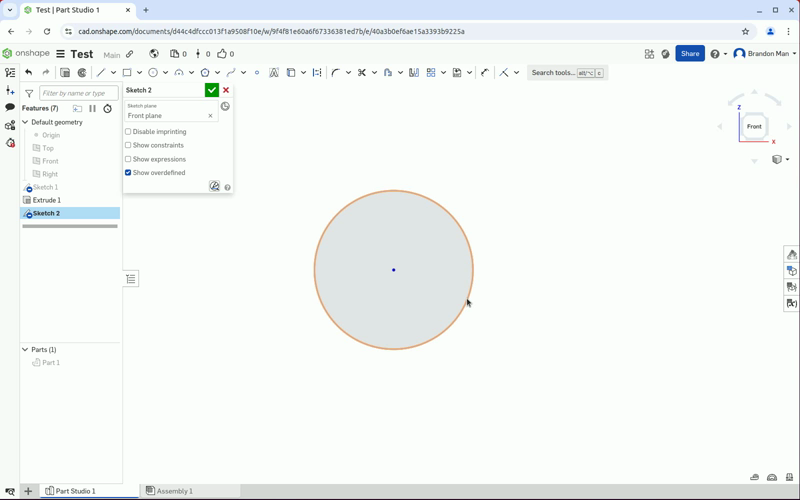
click(467, 298)
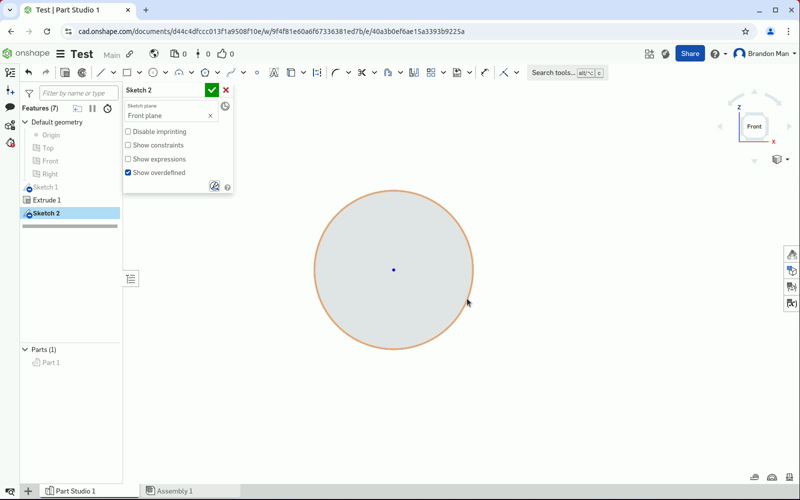
scroll(-6)
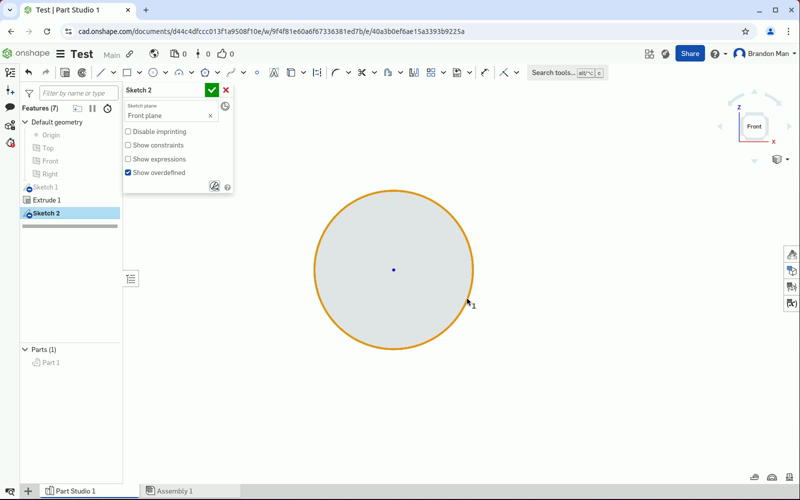
scroll(-6)
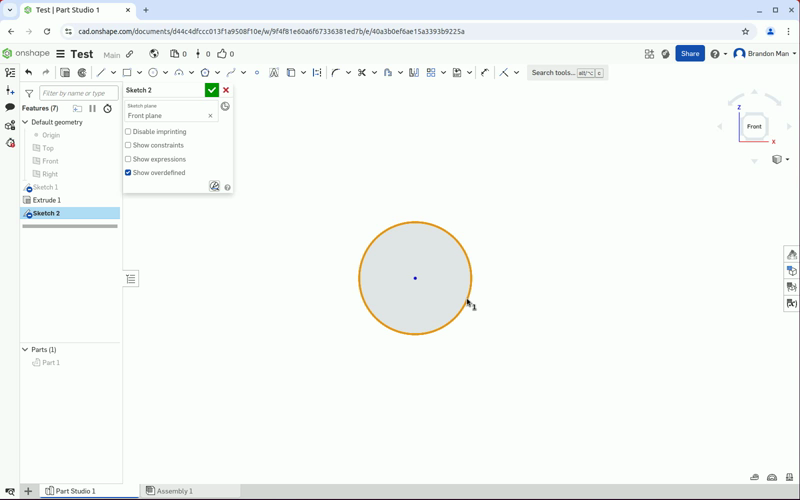
scroll(-6)
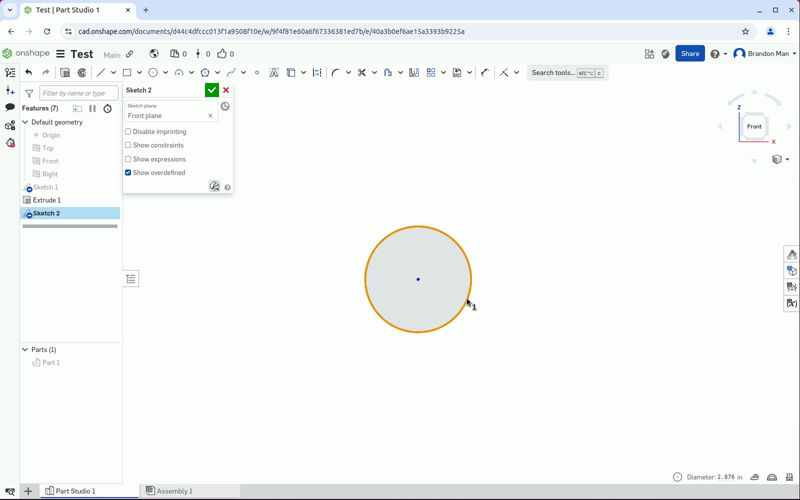
scroll(-6)
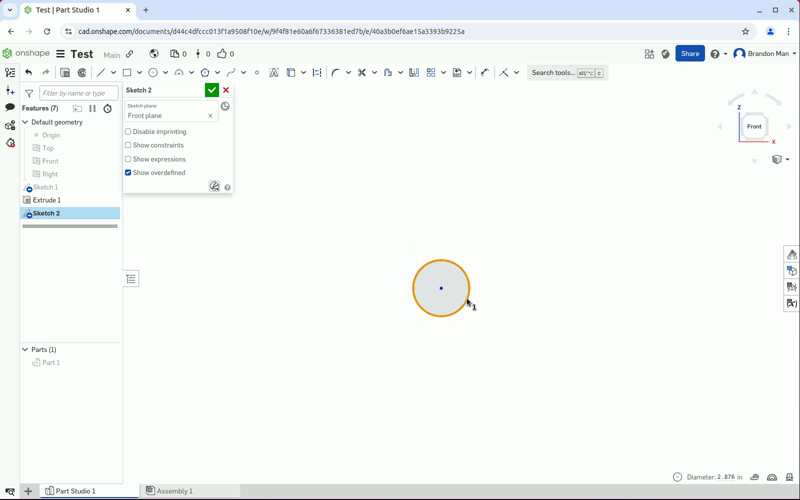
scroll(-6)
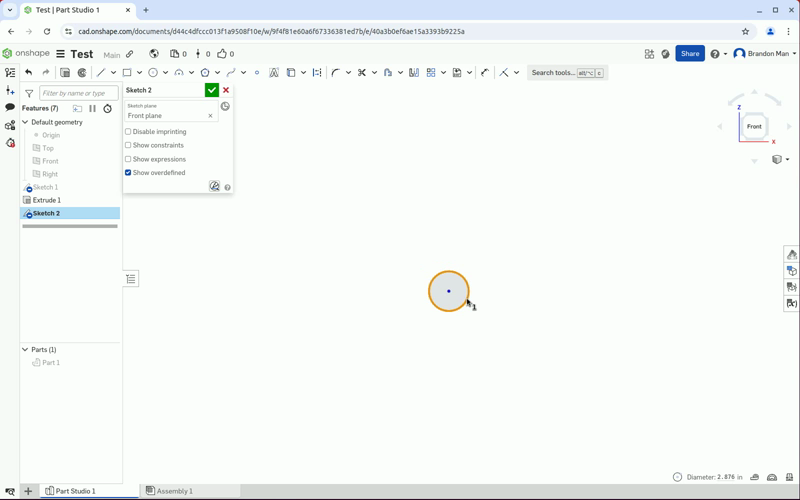
scroll(-6)
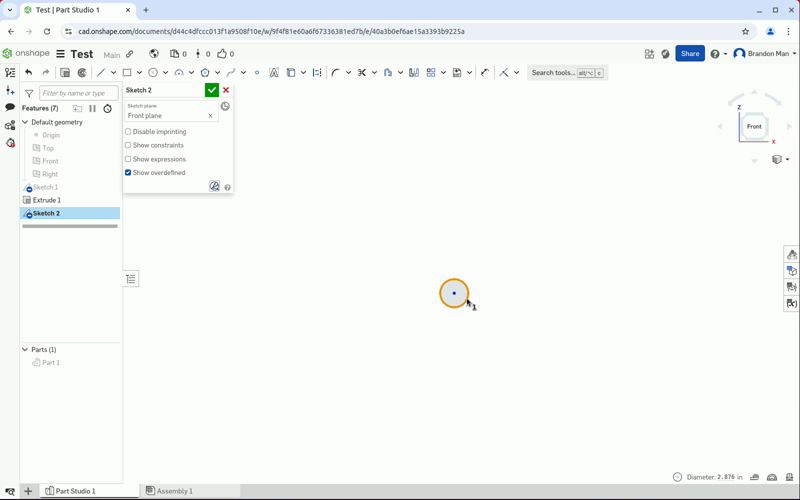
scroll(-6)
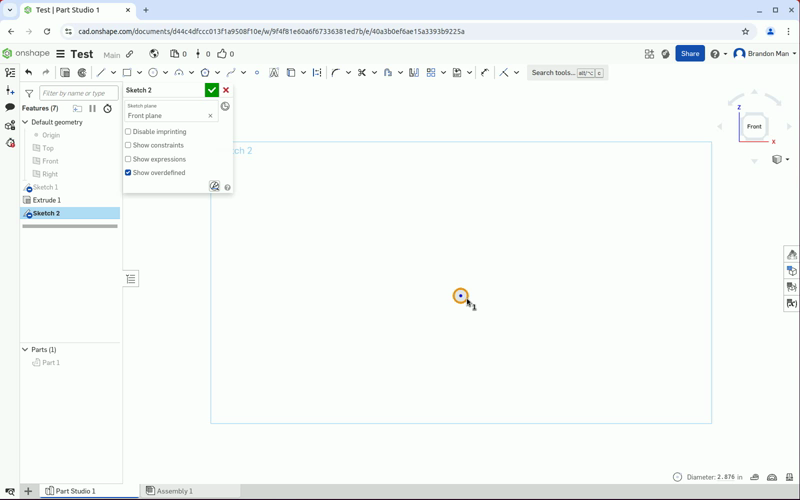
mouse_move(73, 352)
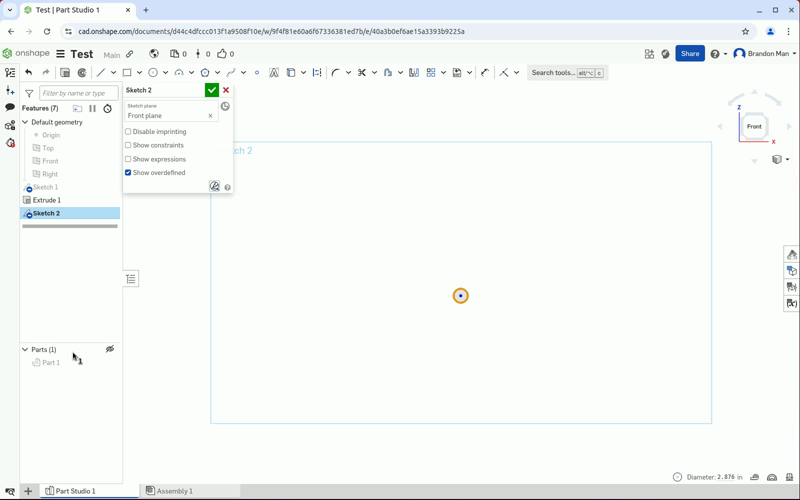
key(shift+y)
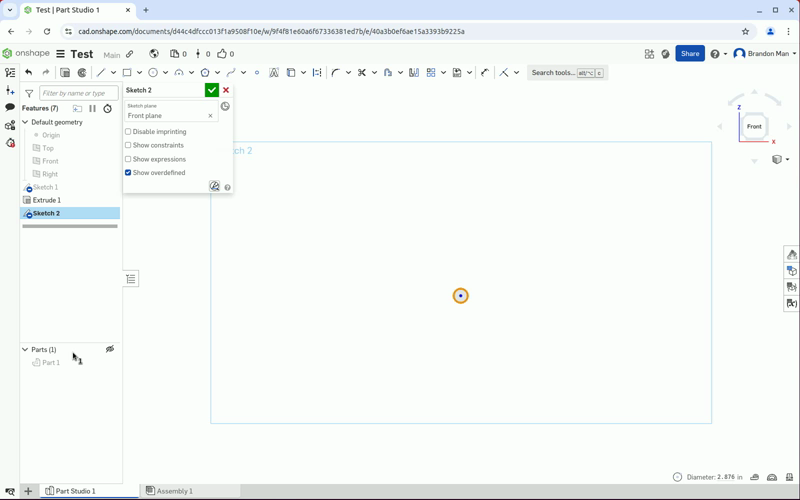
key(shift+e)
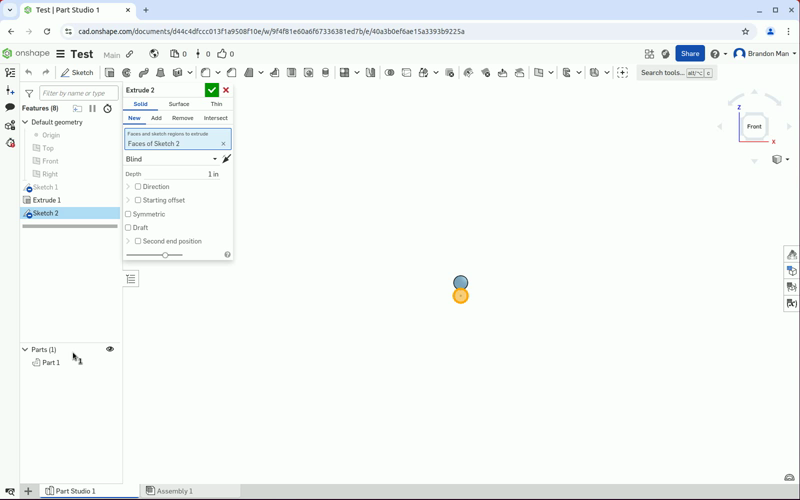
mouse_move(143, 106)
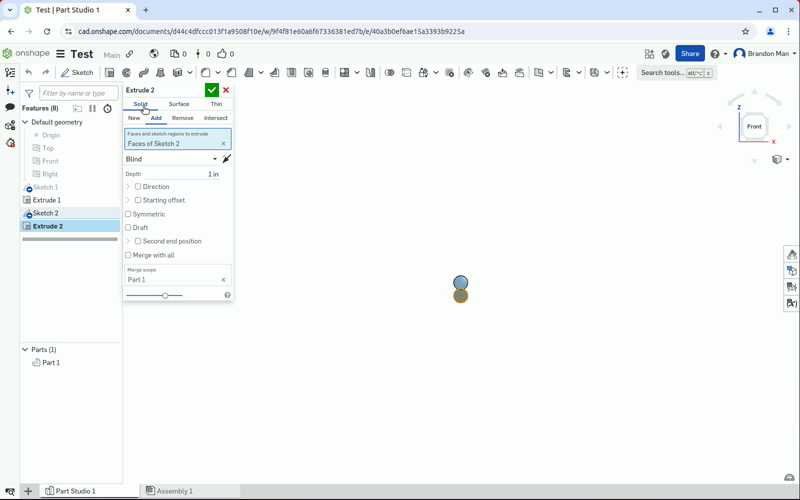
click(143, 106)
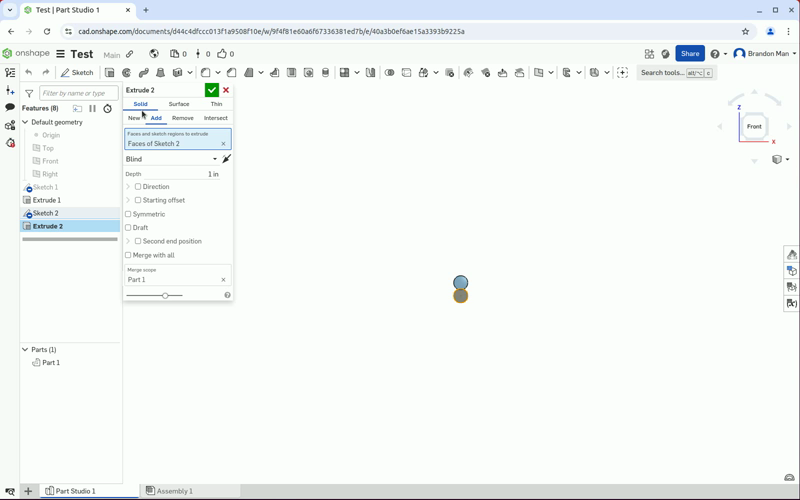
mouse_move(137, 120)
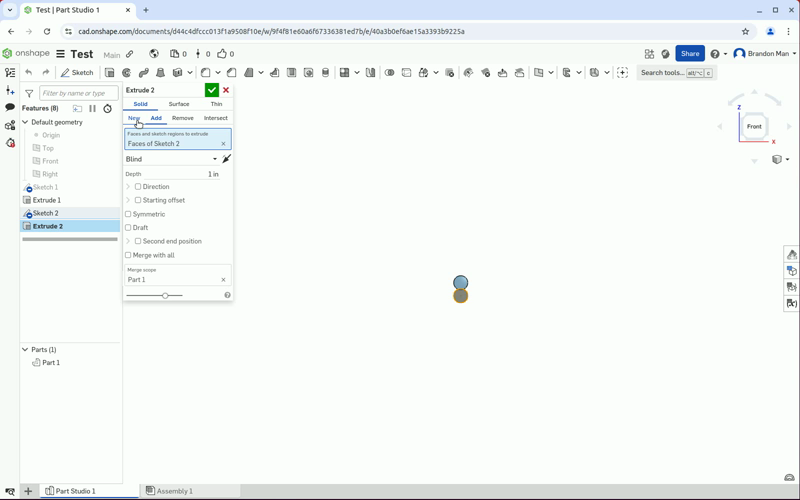
click(137, 120)
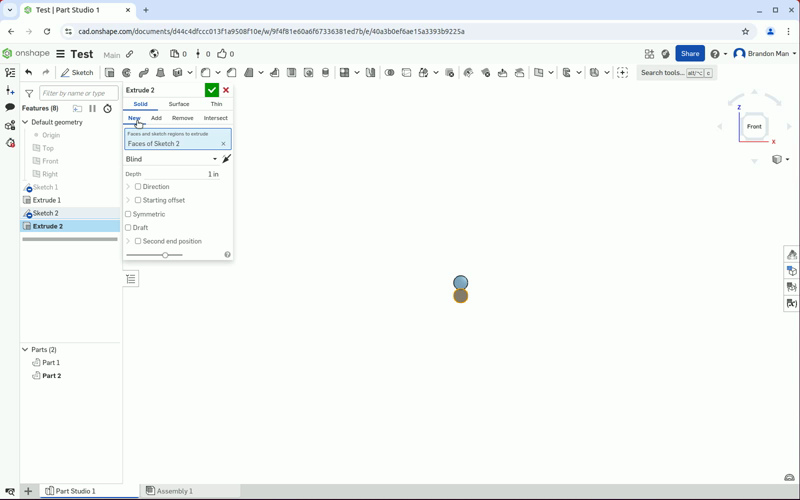
key(tab, 4)
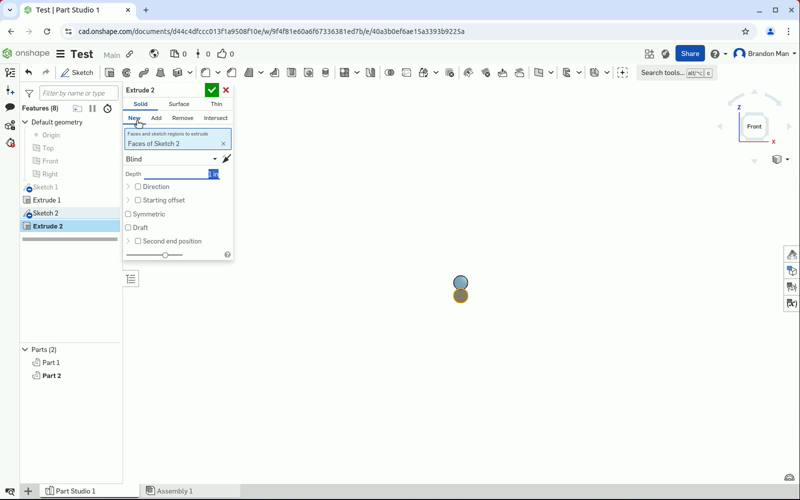
text(23.108)
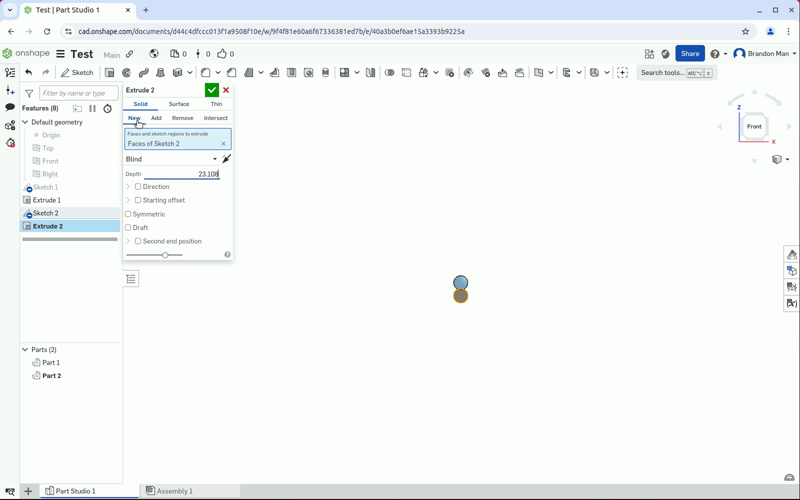
key(enter)
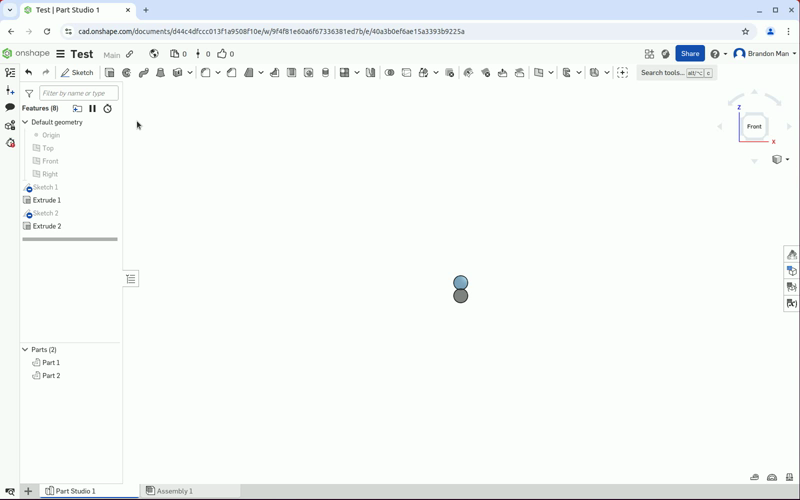
key(shift+h)
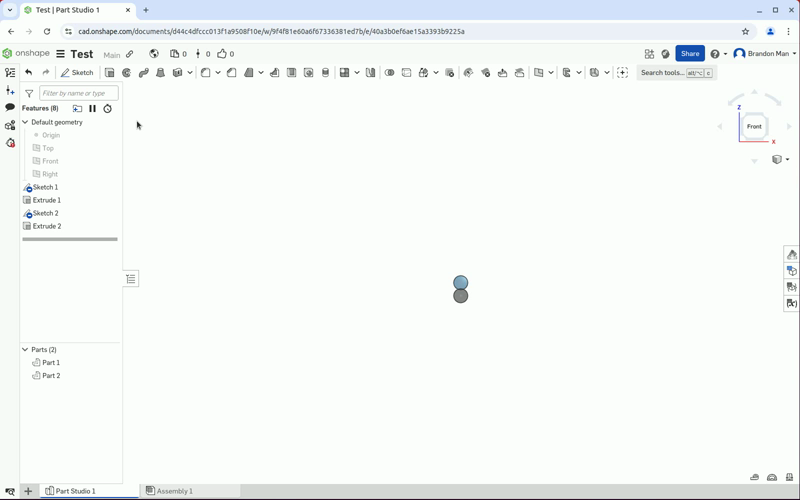
key(shift+h)
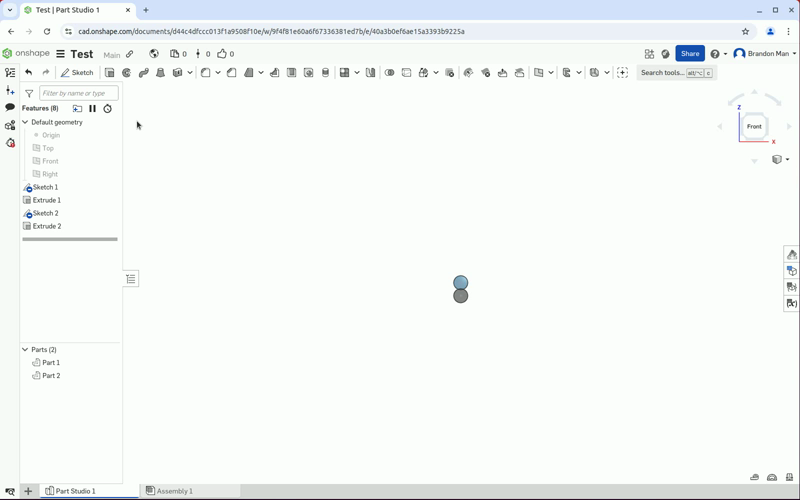
key(shift+7)
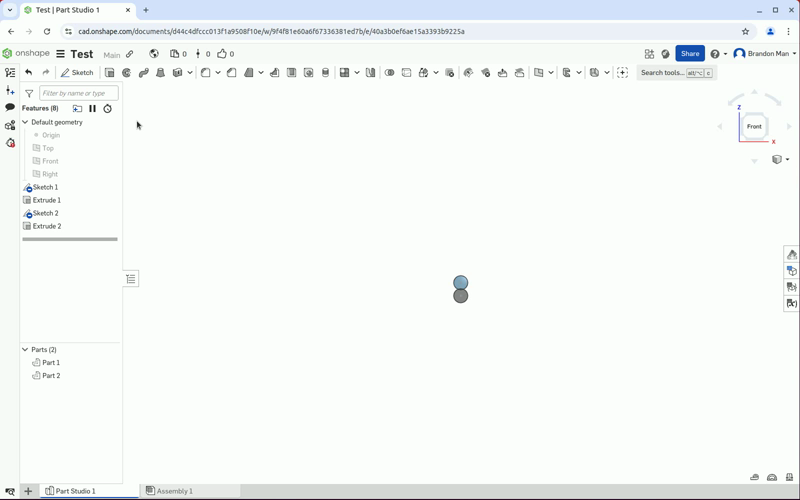
key(left, 2)
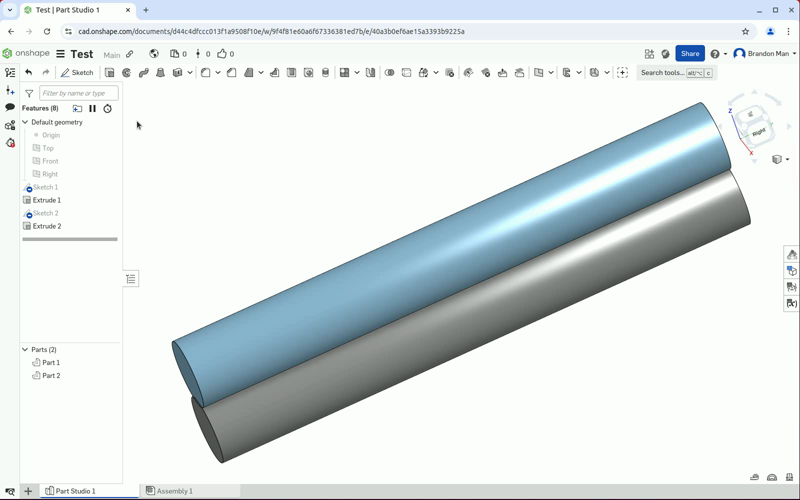
key(down, 2)
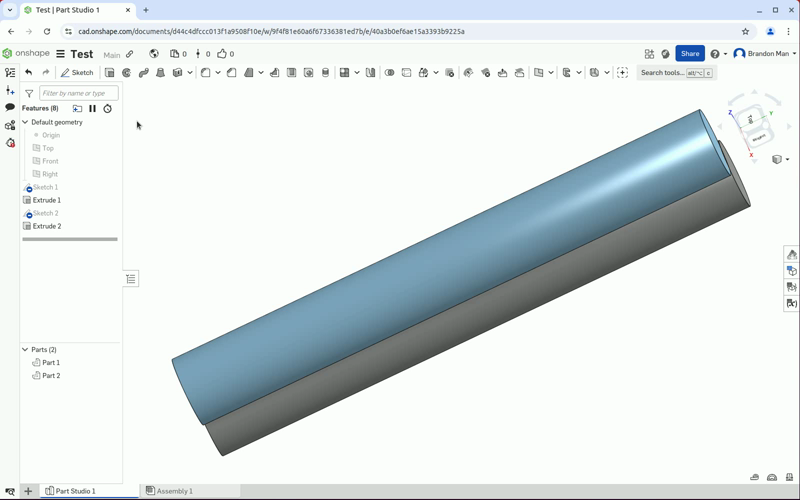
key(up, 2)
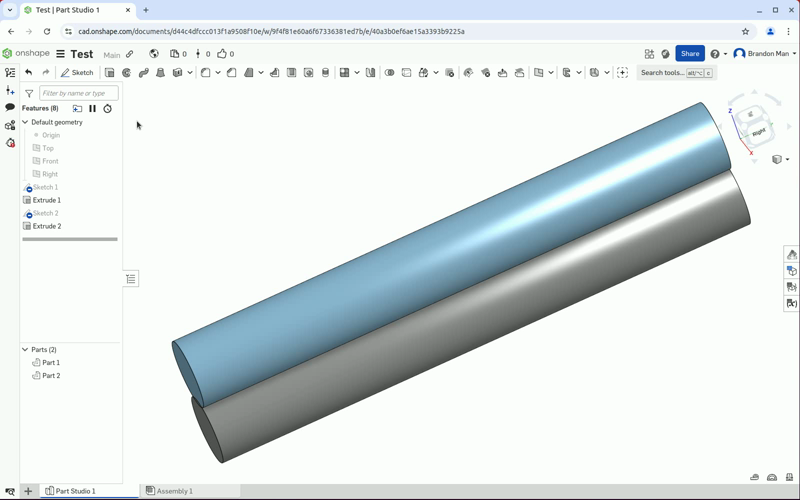
key(right, 2)
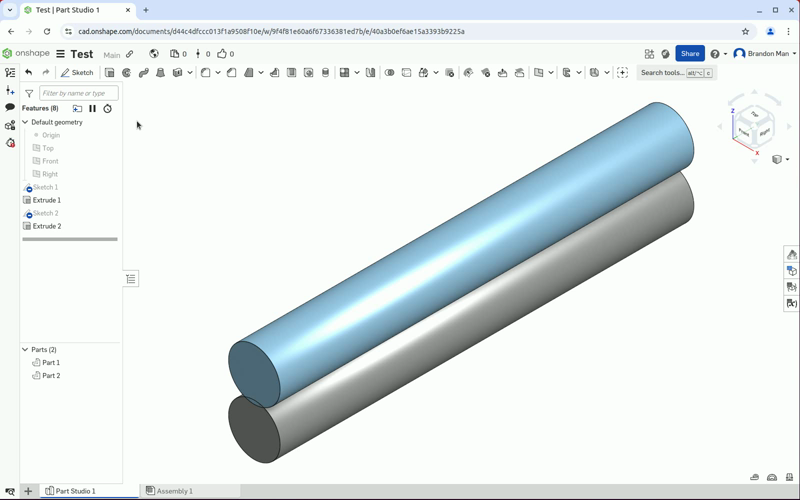
mouse_move(73, 189)
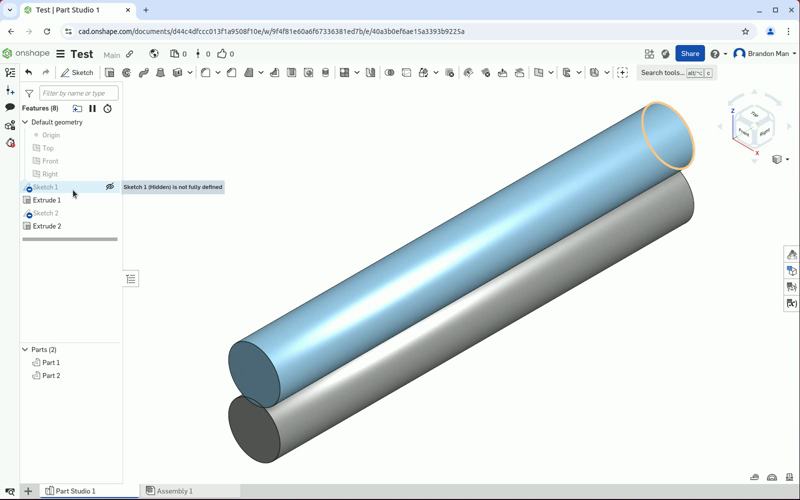
click(73, 189)